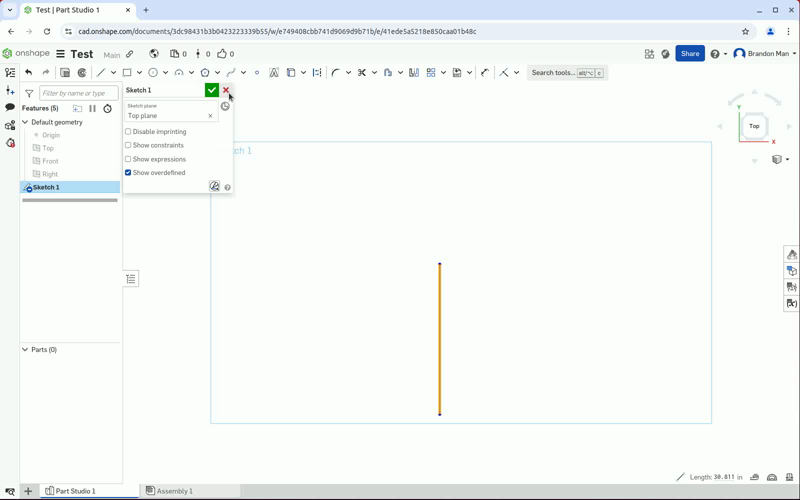
key(shift+h)
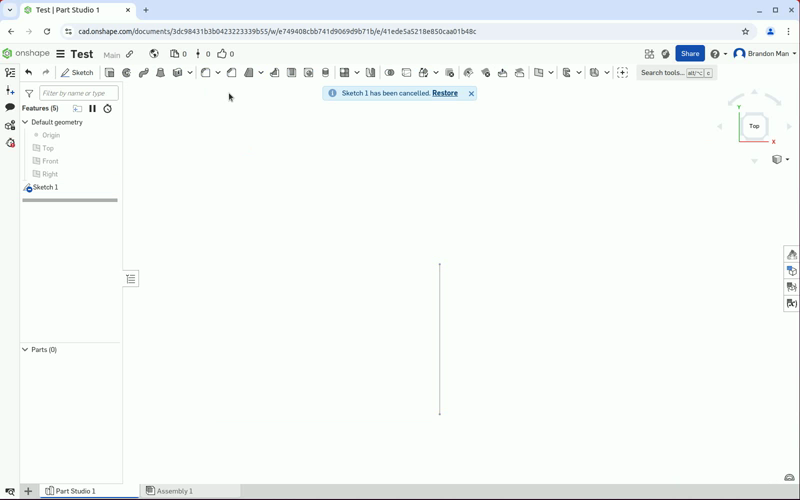
key(shift+s)
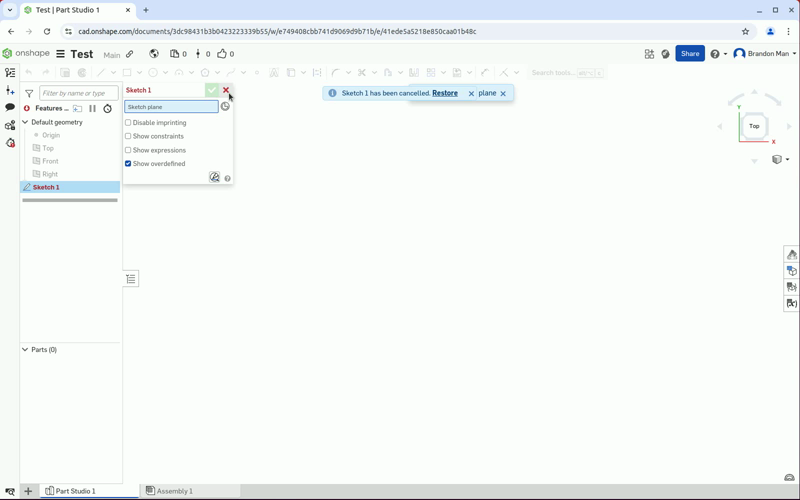
mouse_move(73, 150)
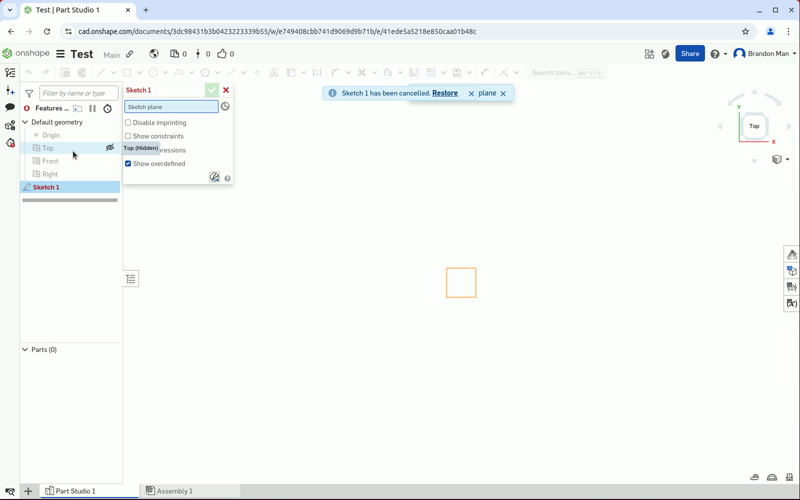
click(73, 150)
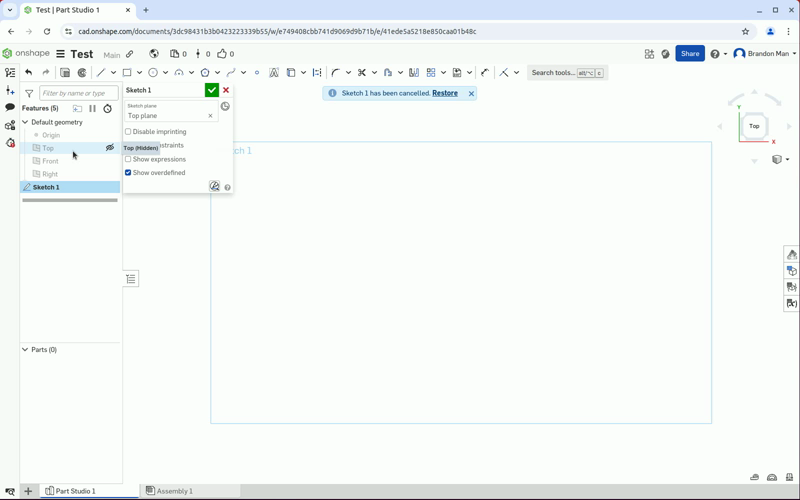
mouse_move(73, 352)
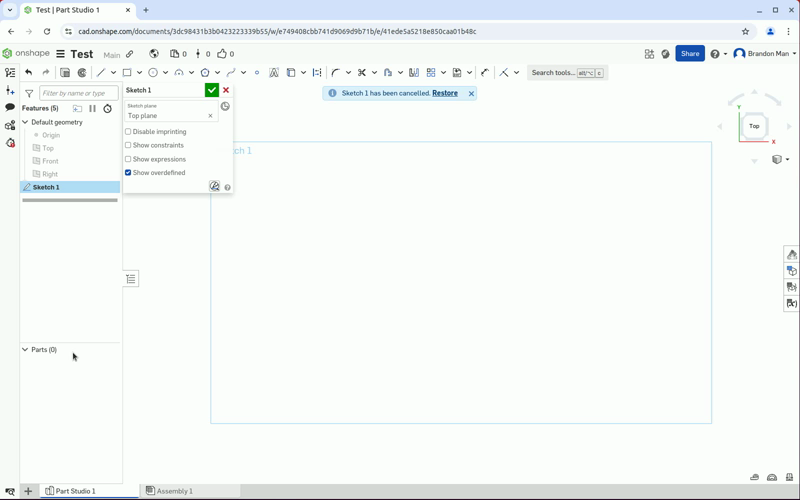
key(y)
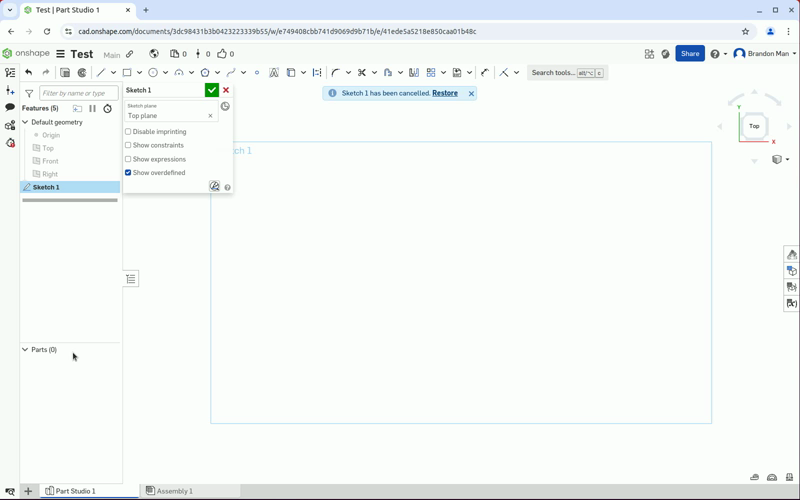
key(l)
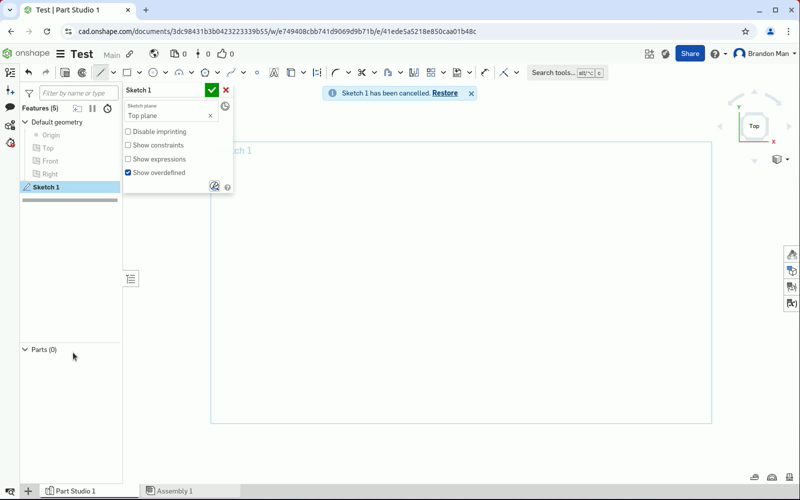
key_down(shift)
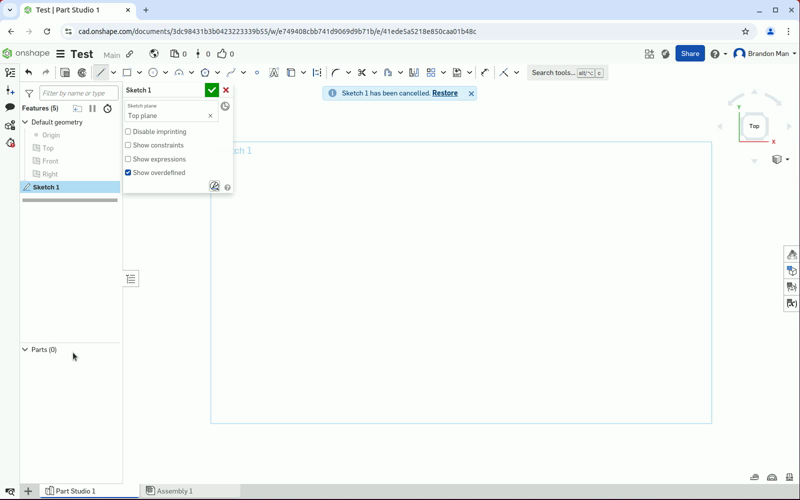
mouse_move(348, 313)
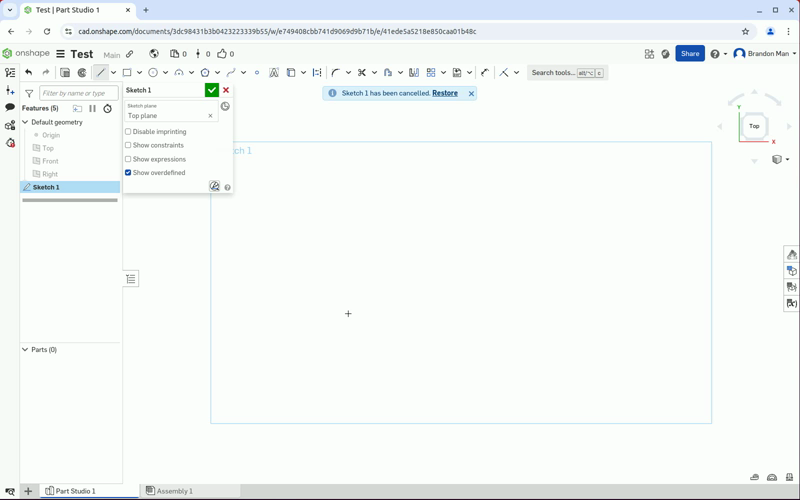
click(348, 313)
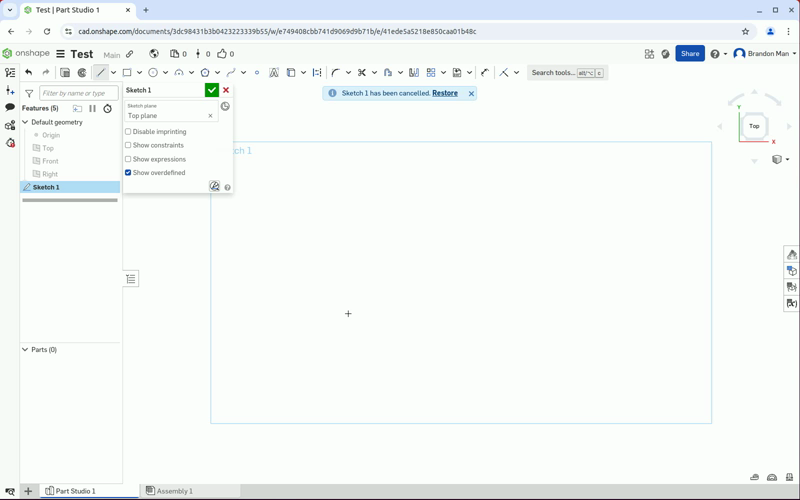
key_up(shift)
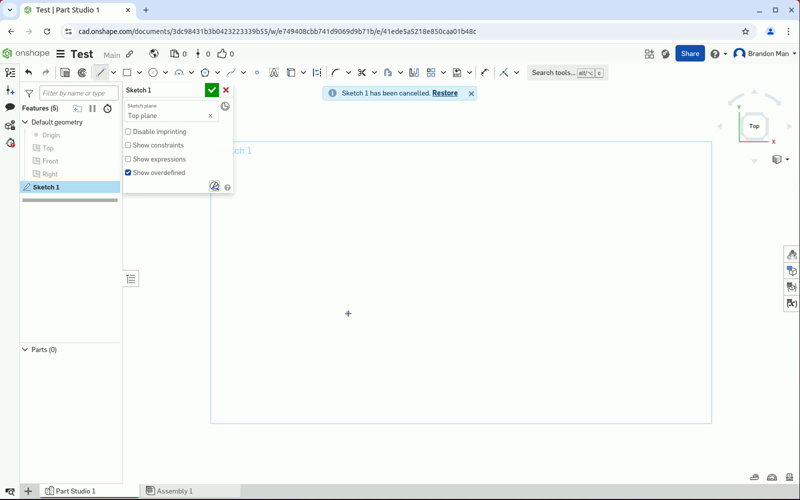
key_down(shift)
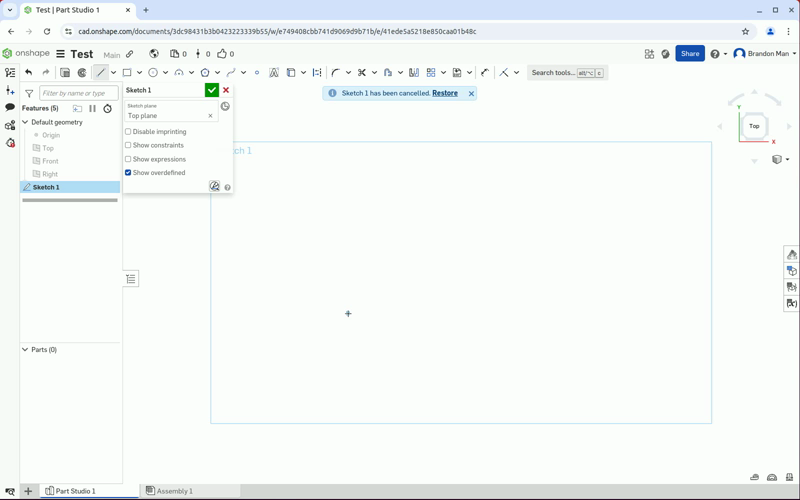
mouse_move(460, 313)
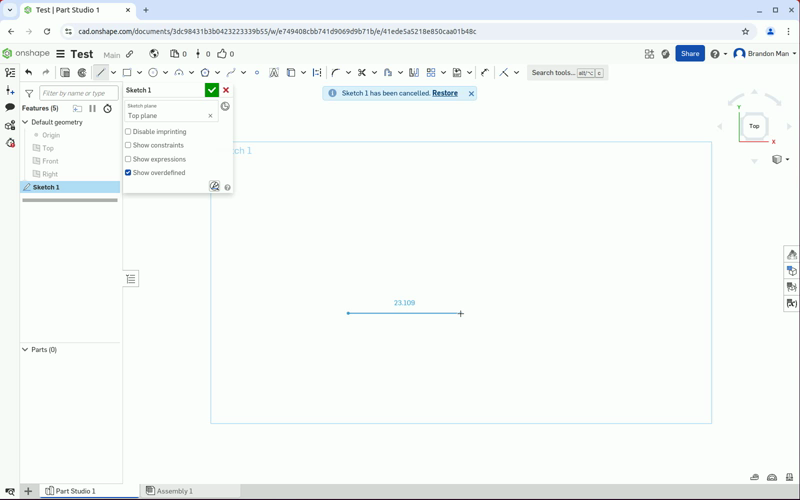
click(460, 313)
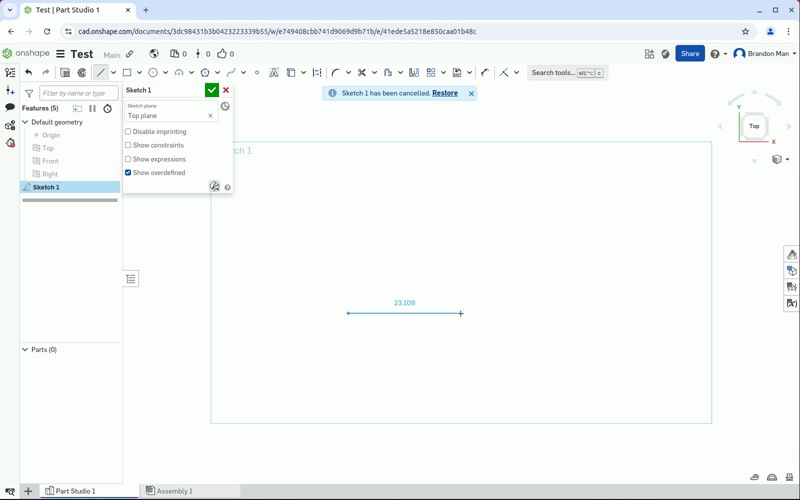
key_up(shift)
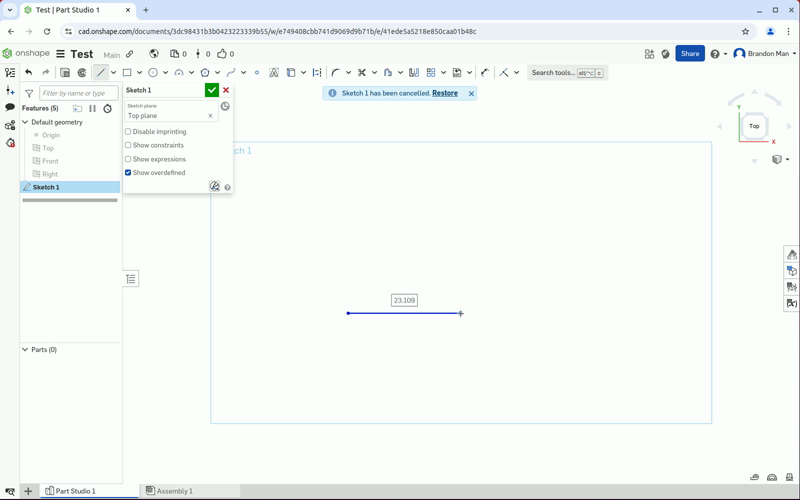
key_down(shift)
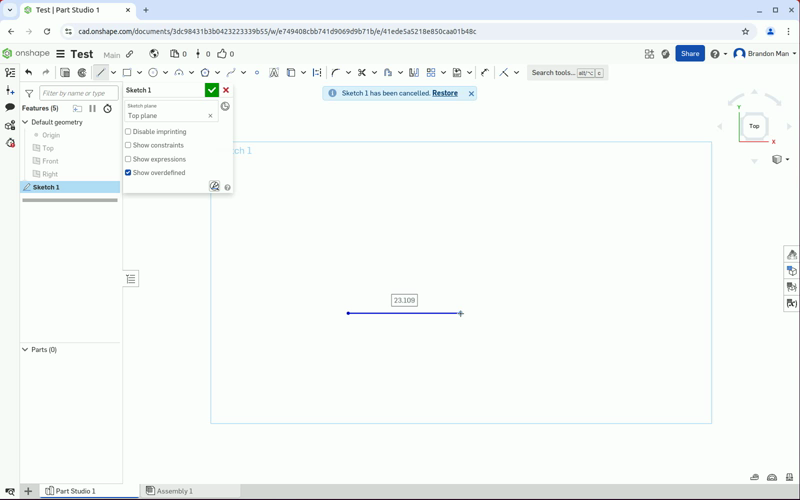
mouse_move(490, 313)
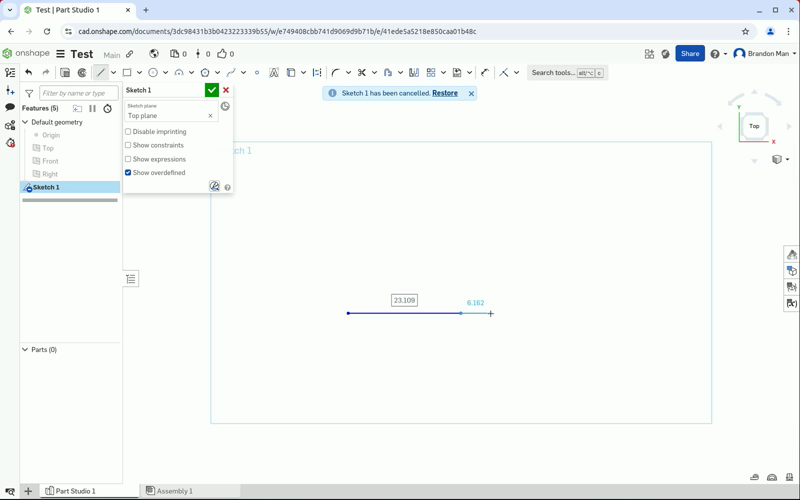
mouse_move(460, 283)
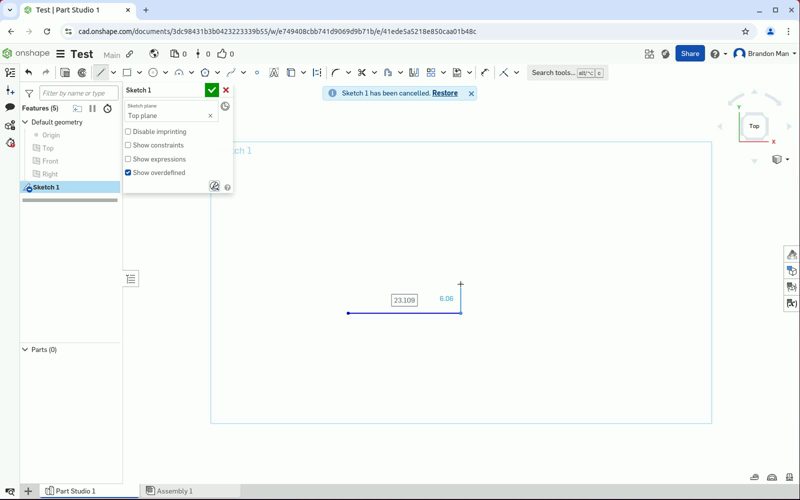
click(460, 283)
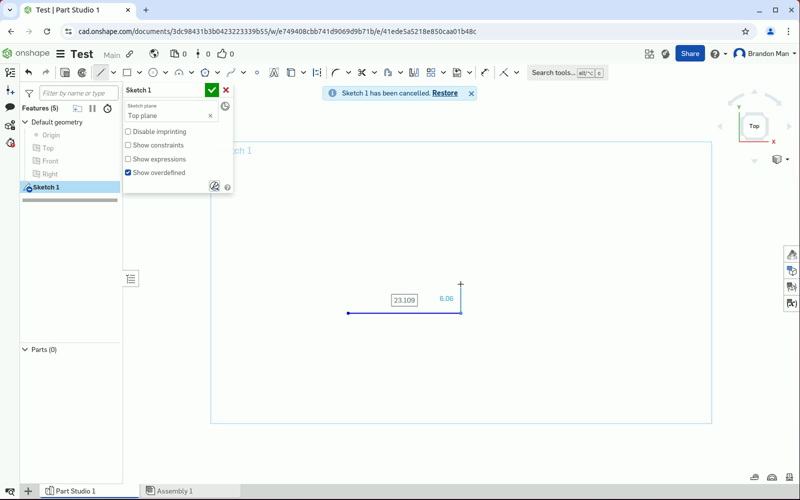
key_up(shift)
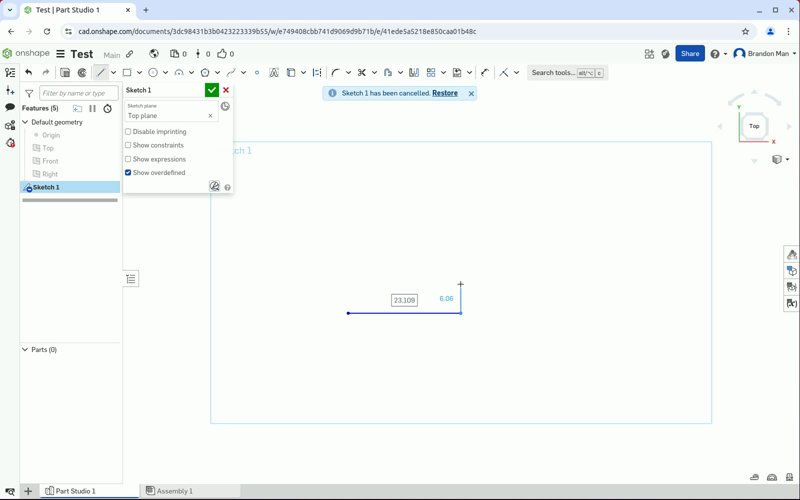
key_down(shift)
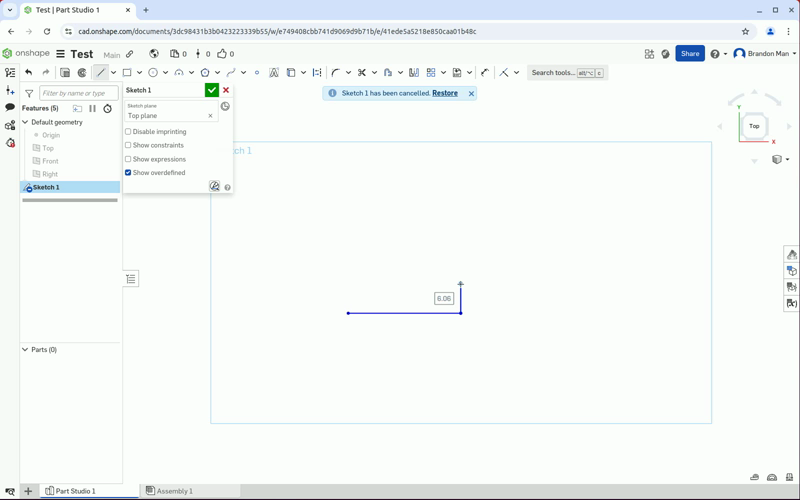
mouse_move(348, 283)
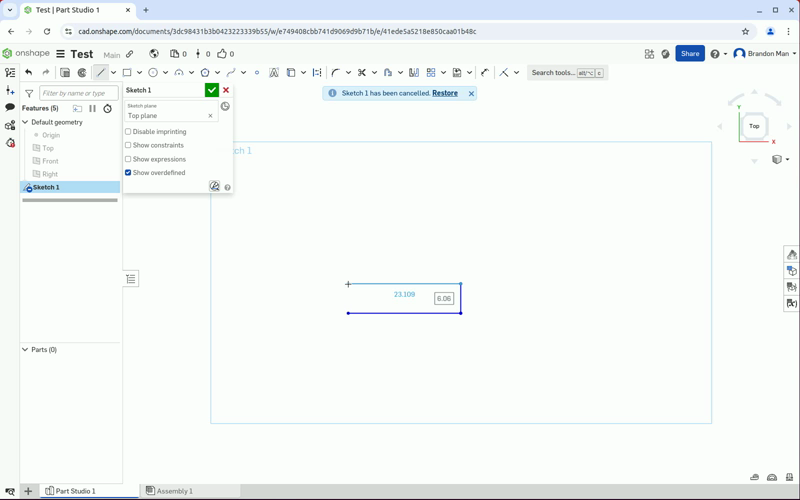
click(348, 283)
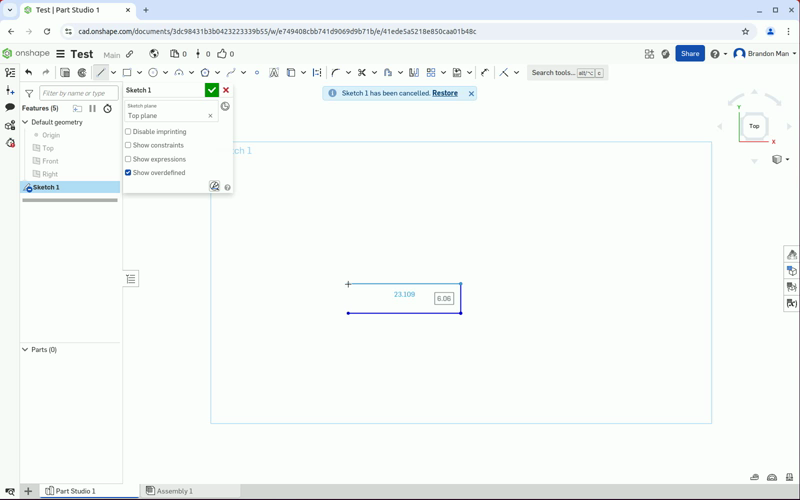
key_up(shift)
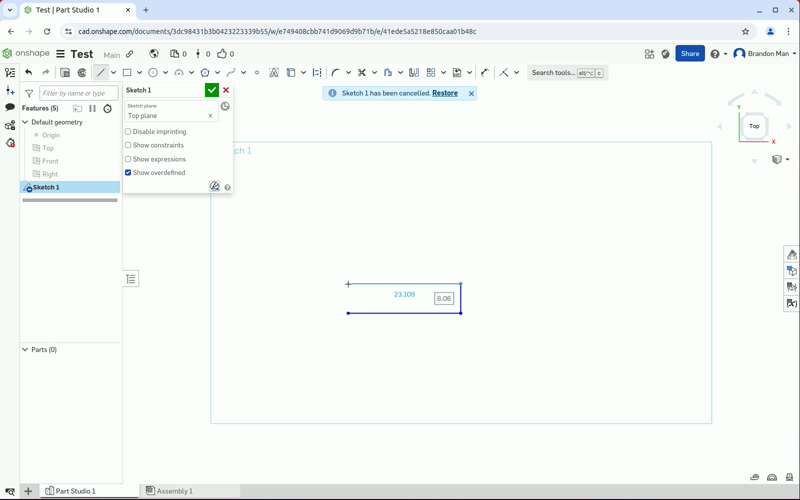
mouse_move(378, 283)
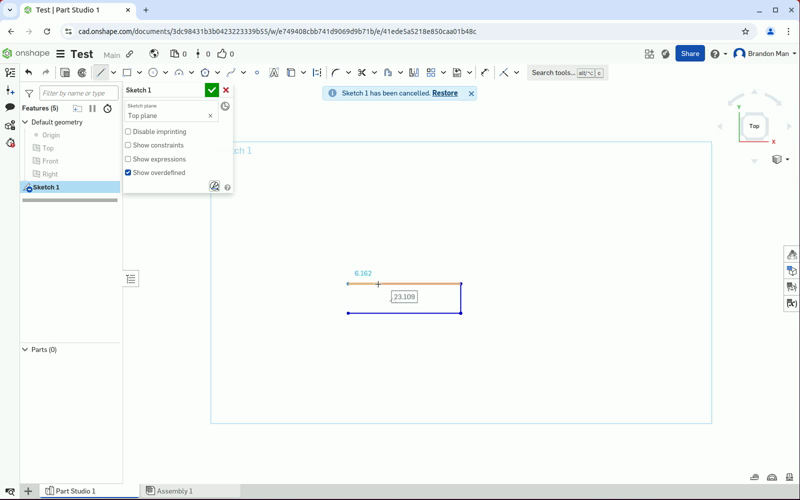
key_down(shift)
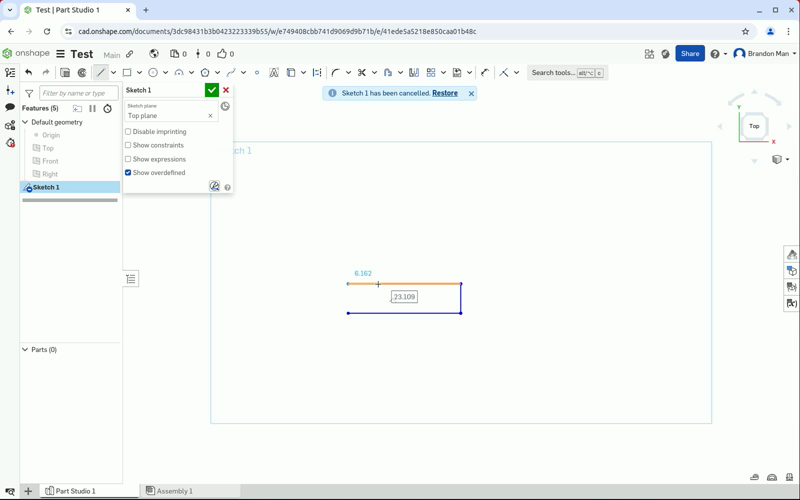
mouse_move(348, 313)
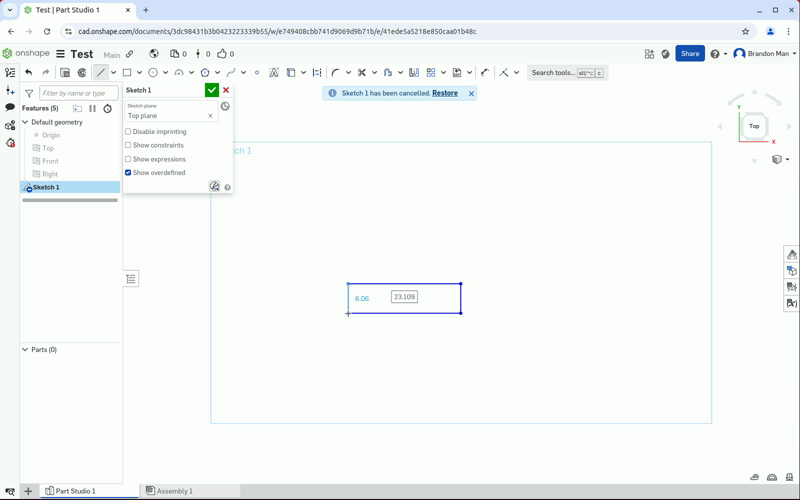
key_up(shift)
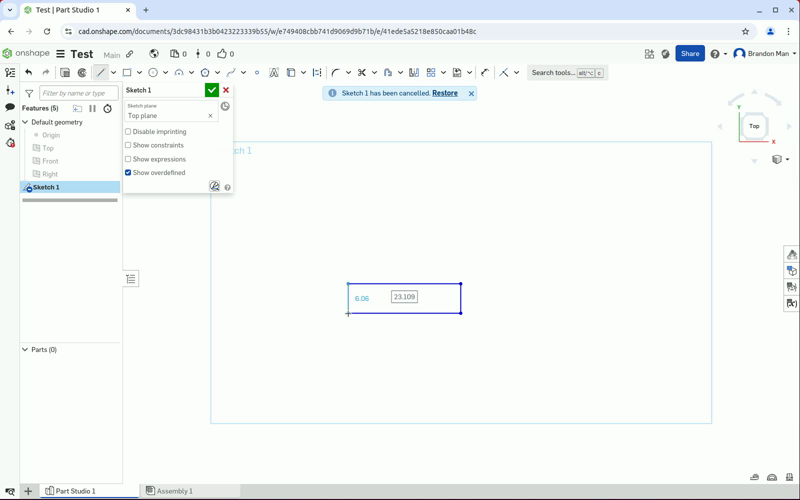
click(348, 313)
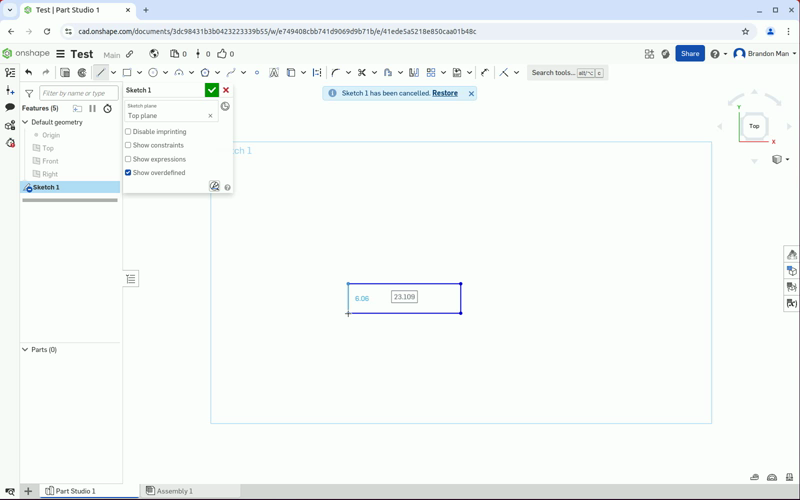
key(esc)
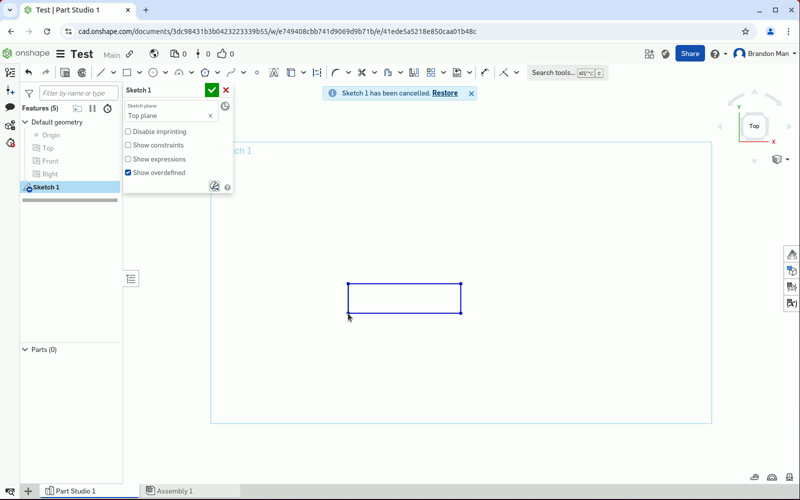
mouse_move(372, 304)
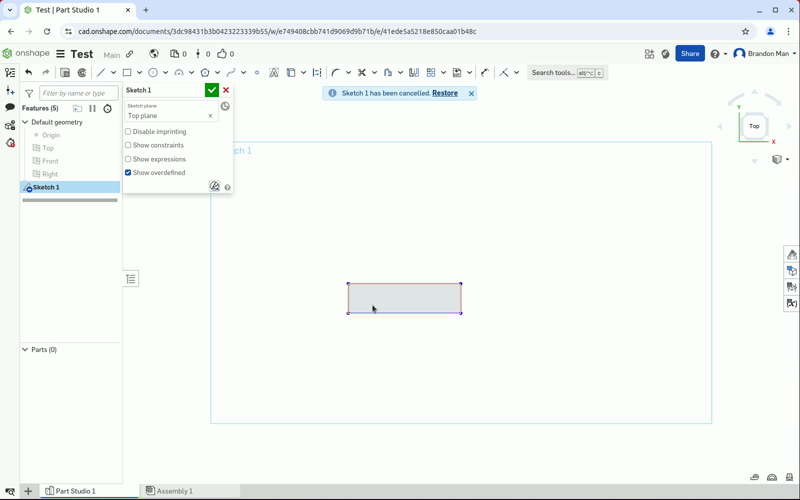
click(372, 304)
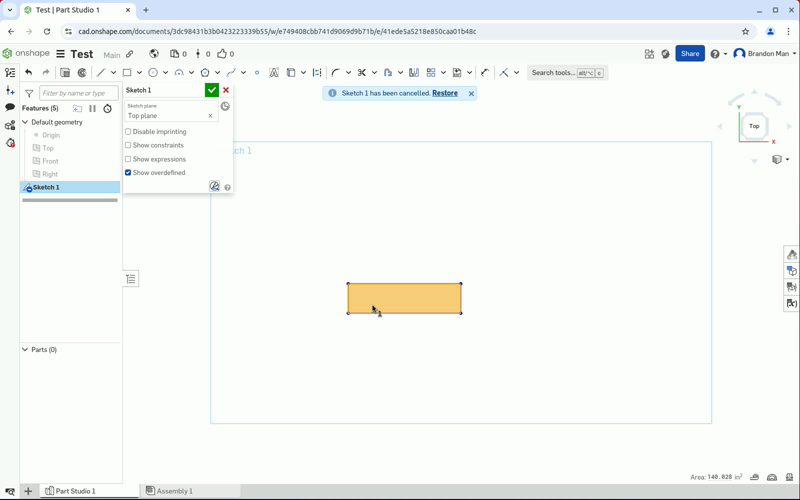
mouse_move(73, 352)
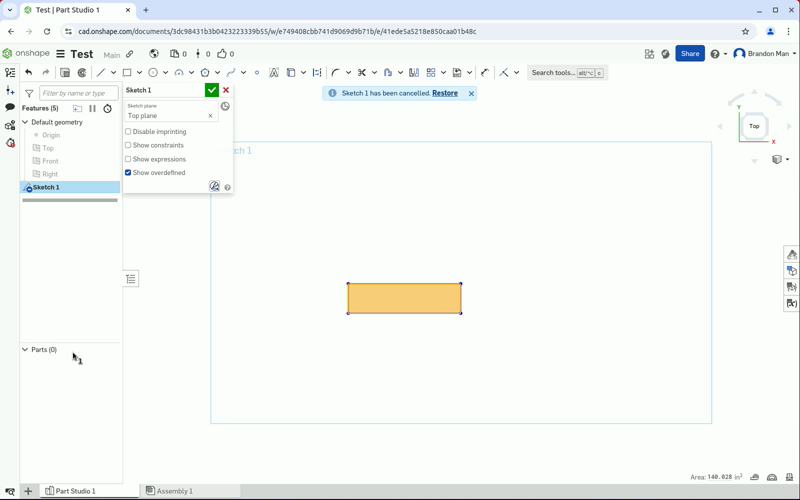
key(shift+y)
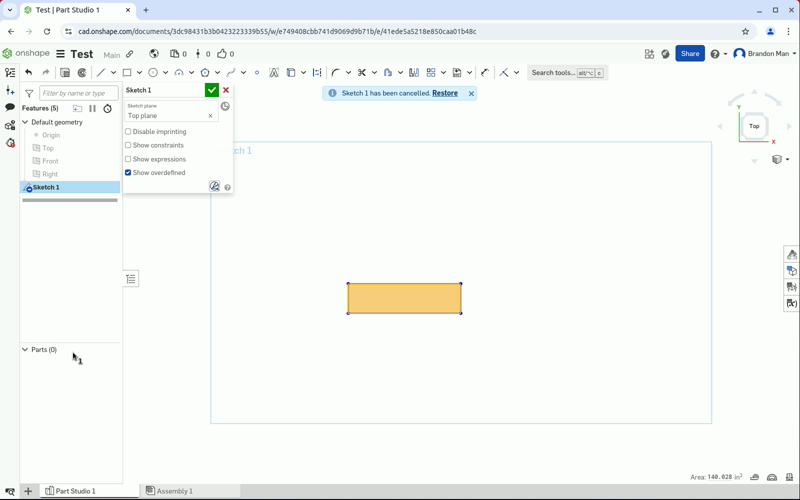
key(shift+e)
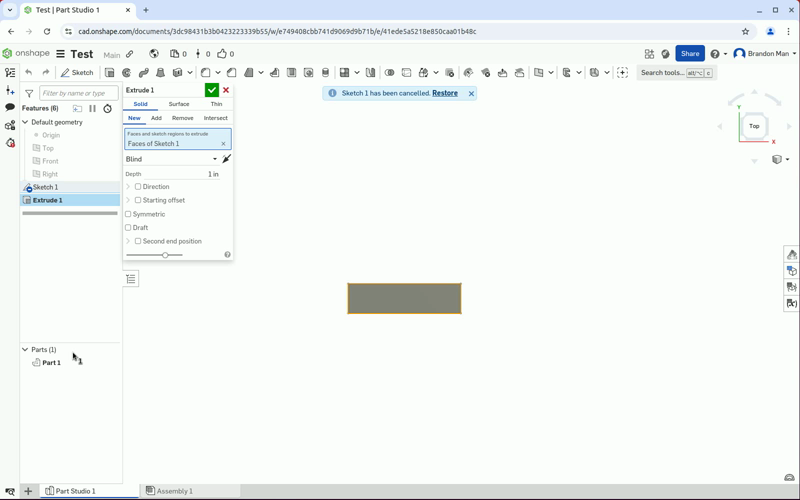
mouse_move(143, 106)
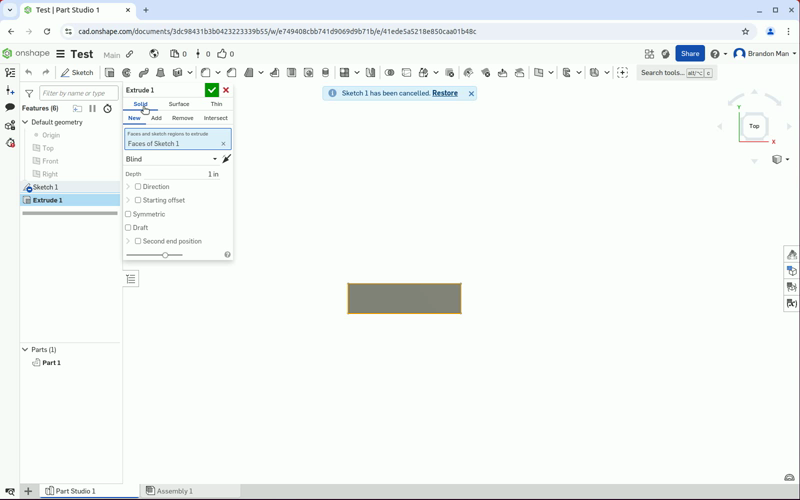
click(143, 106)
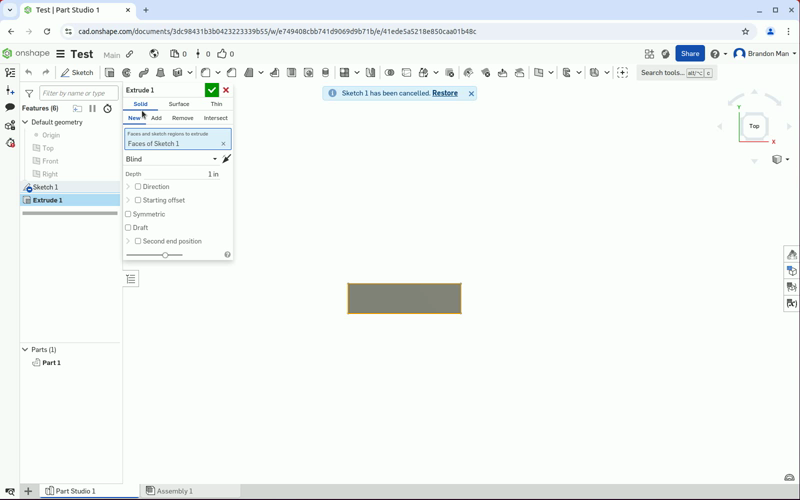
mouse_move(137, 120)
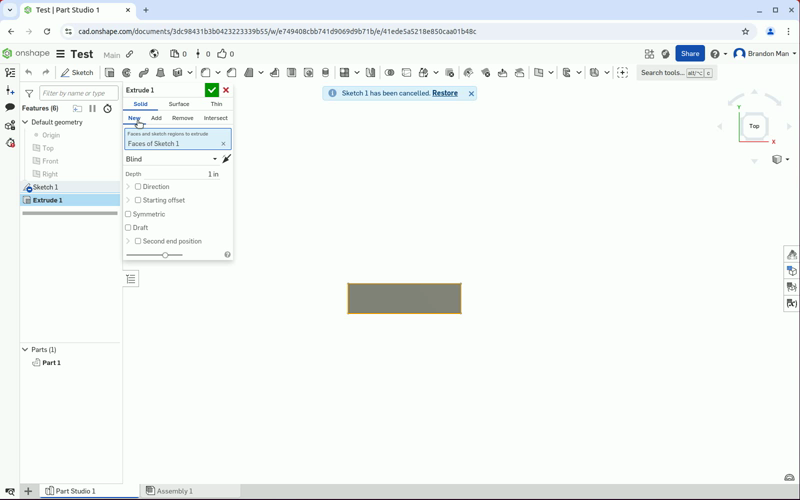
click(137, 120)
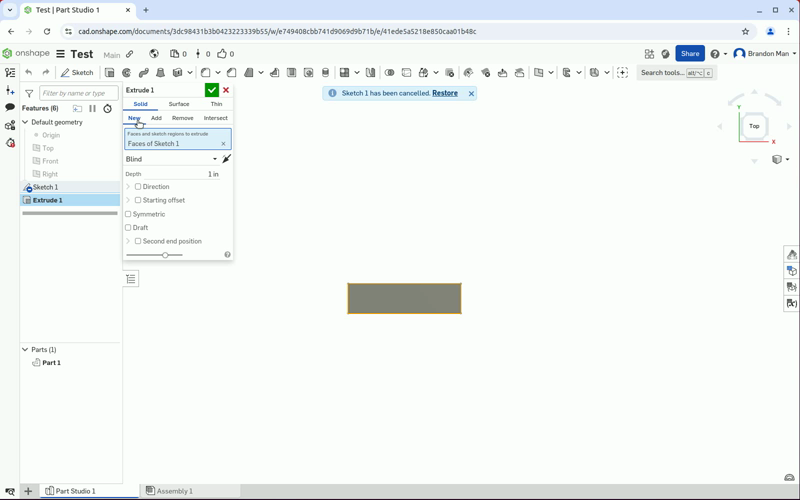
key(tab, 4)
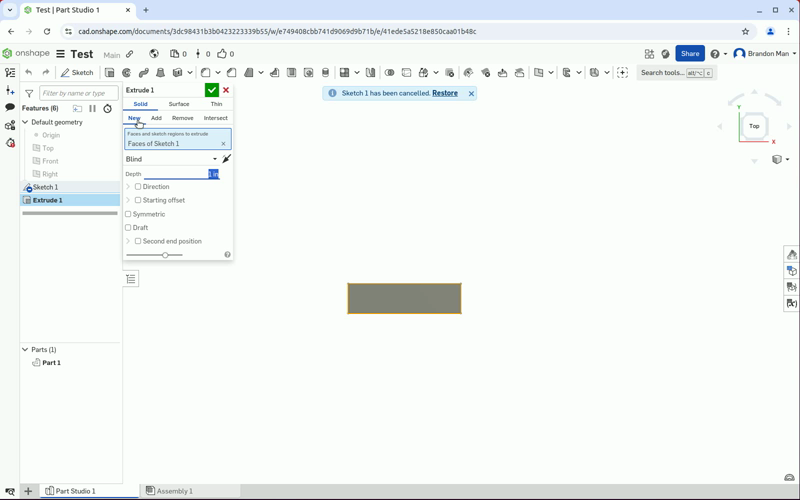
text(9.147)
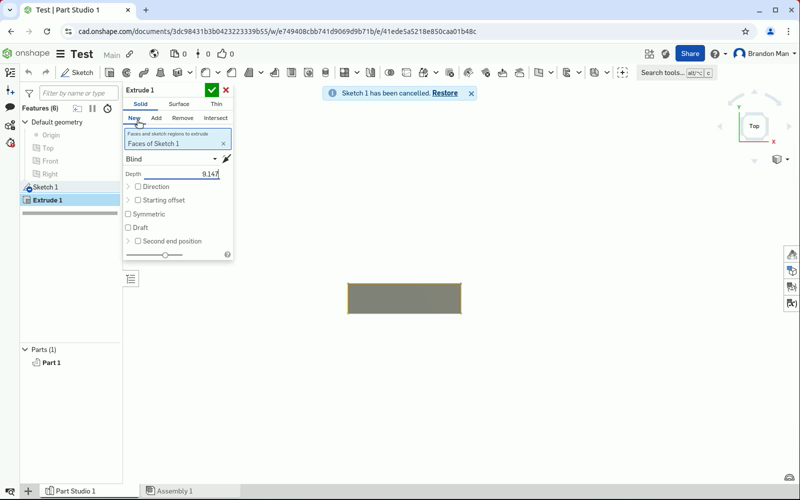
key(enter)
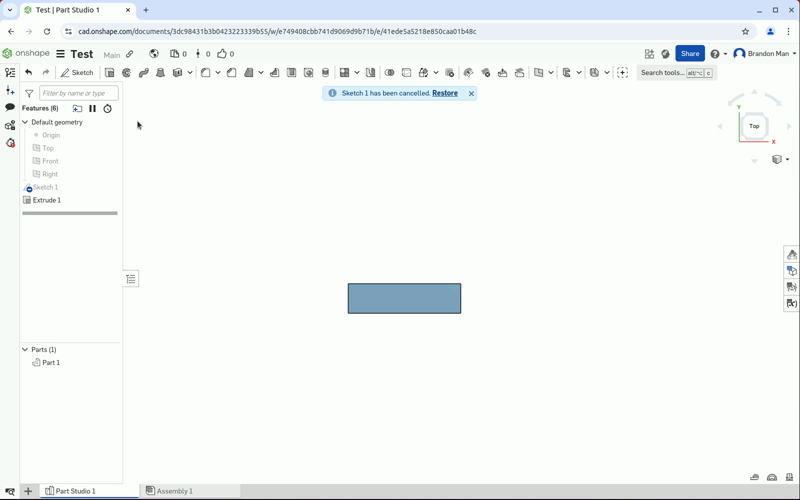
key(shift+h)
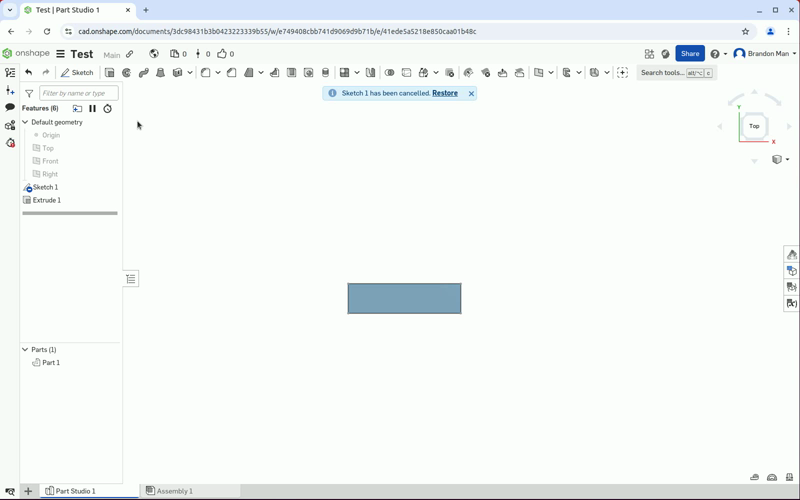
key(shift+h)
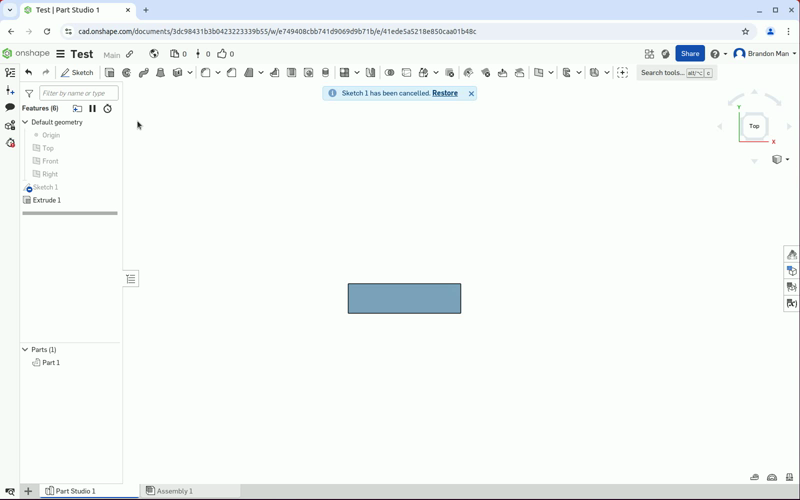
mouse_move(73, 189)
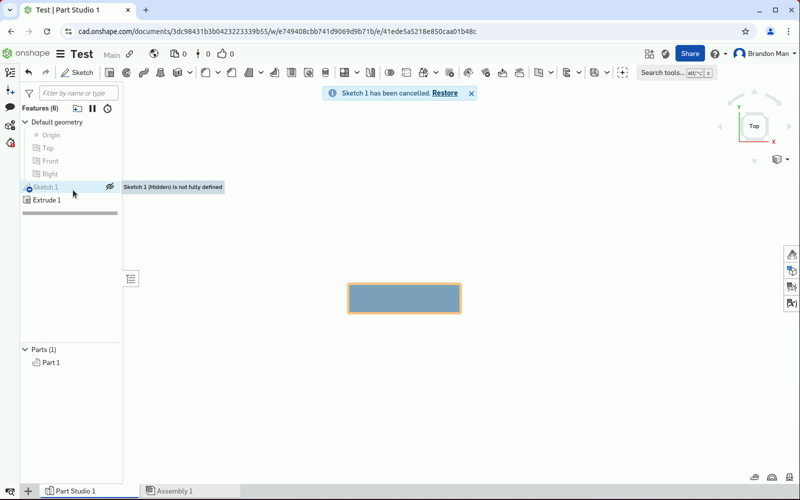
click(73, 189)
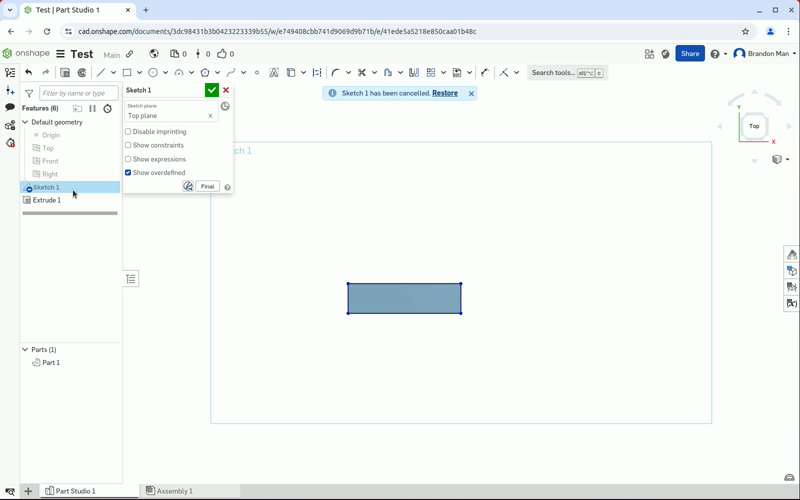
mouse_move(229, 92)
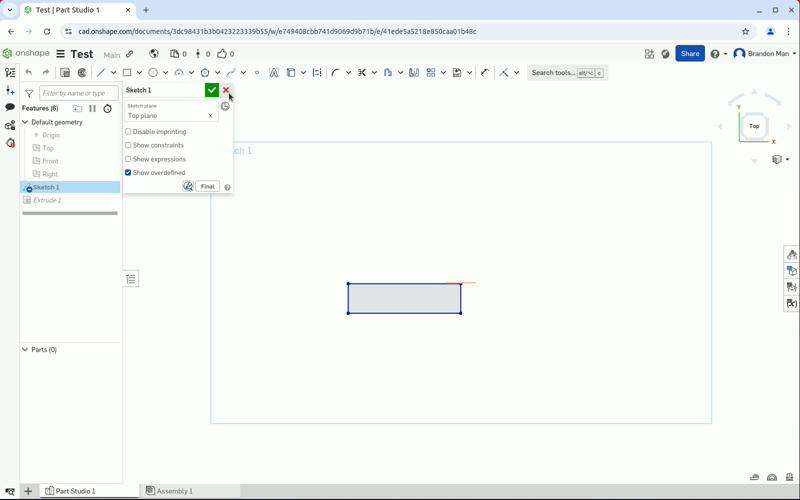
click(229, 92)
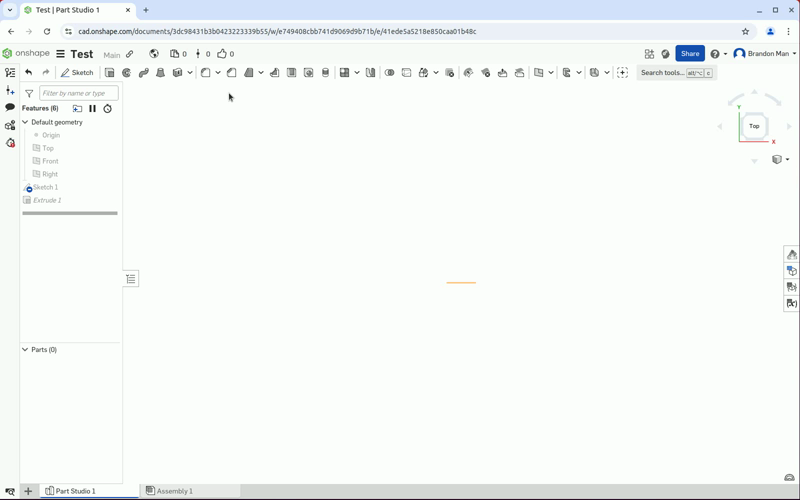
mouse_move(541, 75)
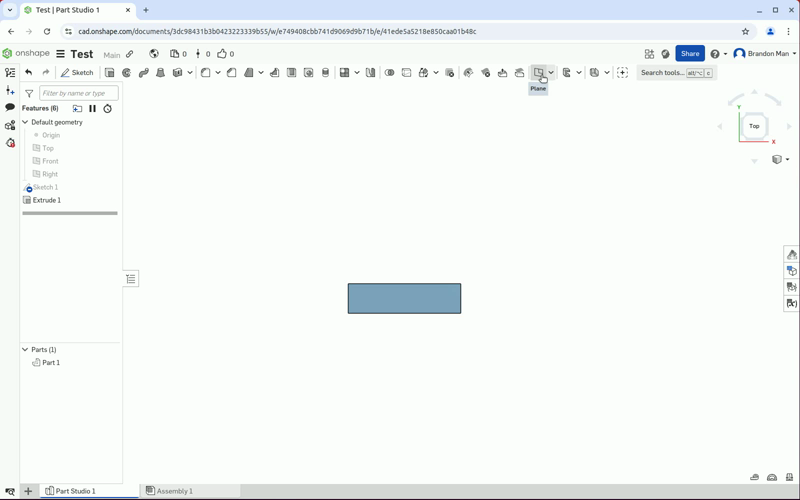
click(541, 75)
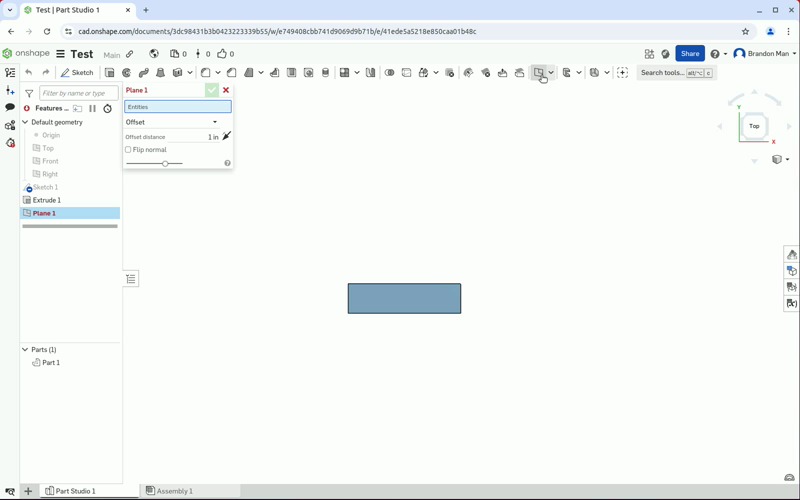
mouse_move(73, 150)
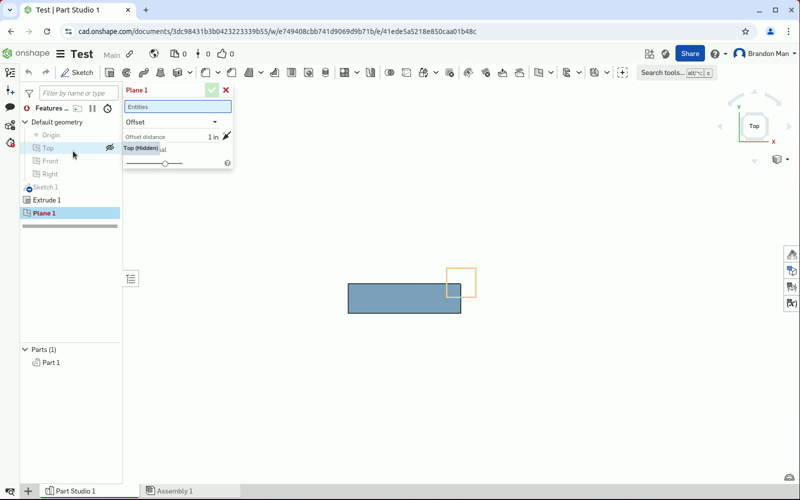
click(73, 150)
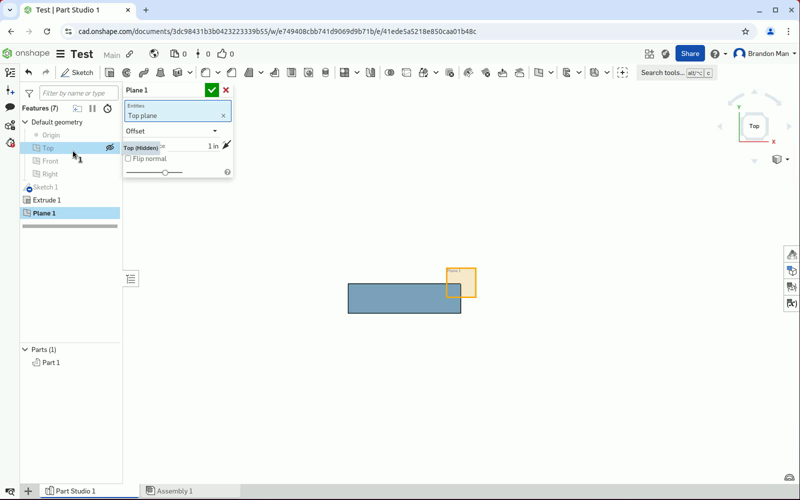
key(tab, 2)
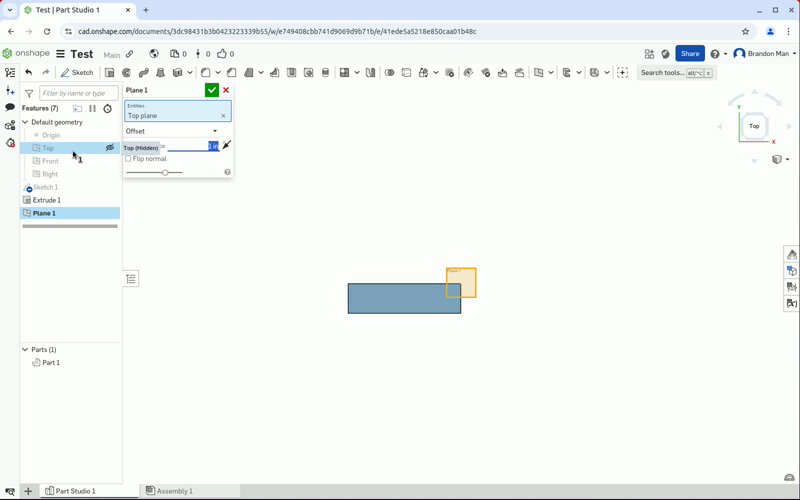
text(9.151)
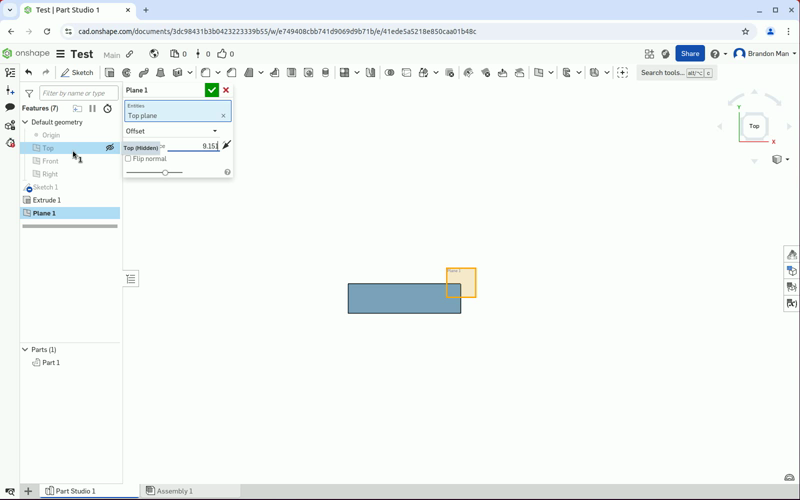
key(enter, 2)
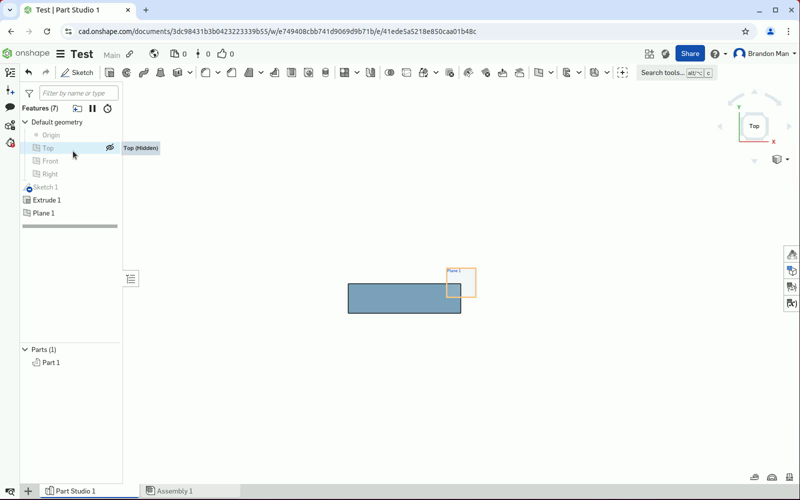
key(shift+s)
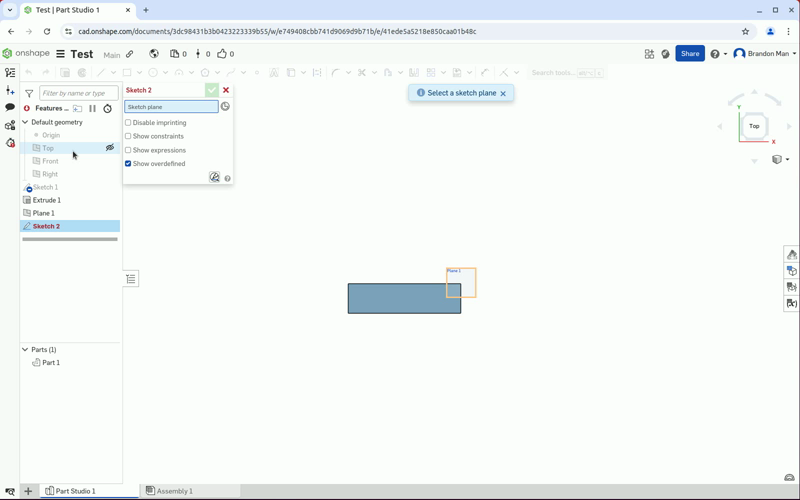
mouse_move(73, 215)
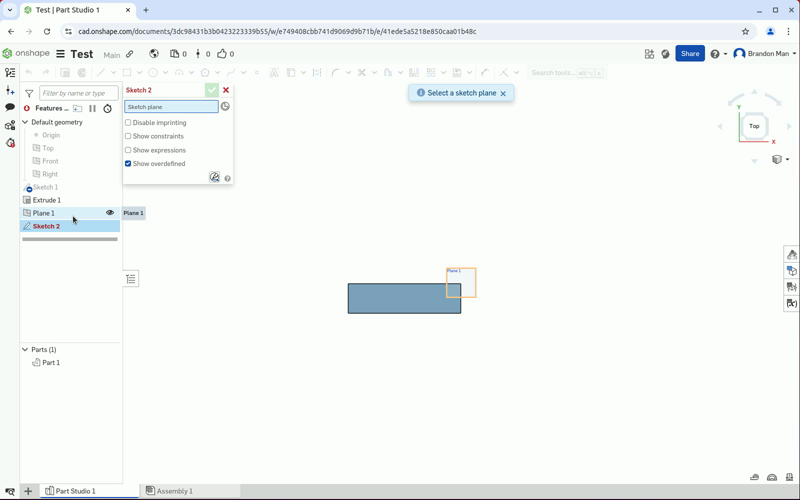
click(73, 215)
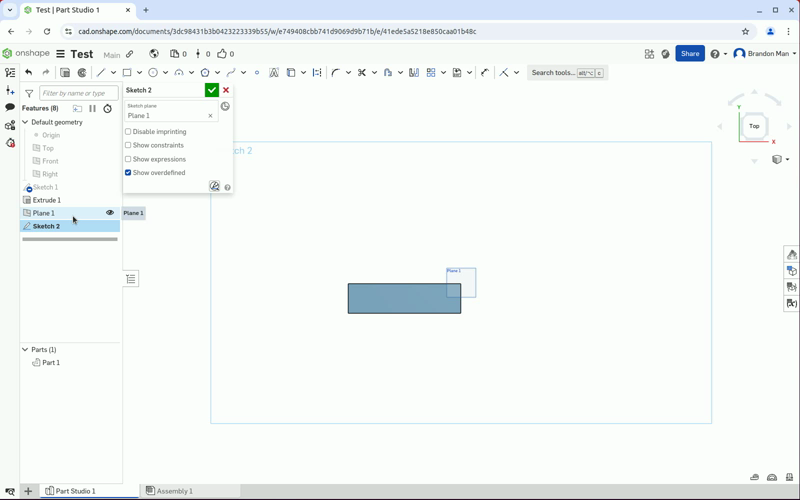
mouse_move(73, 352)
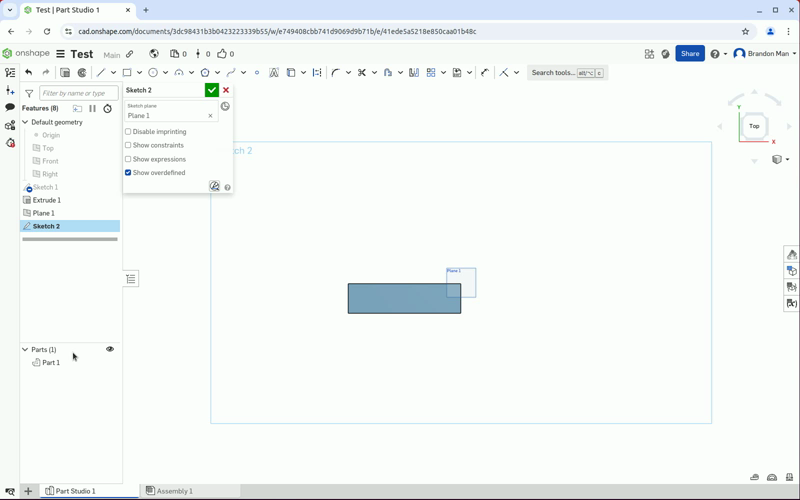
key(y)
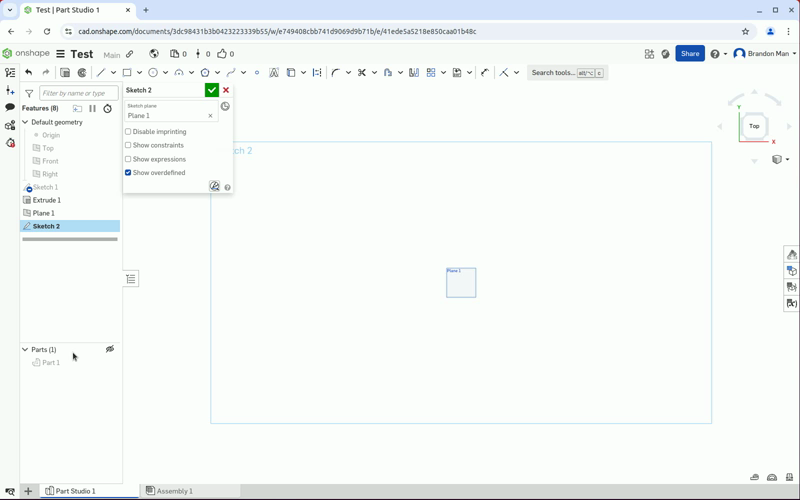
key(l)
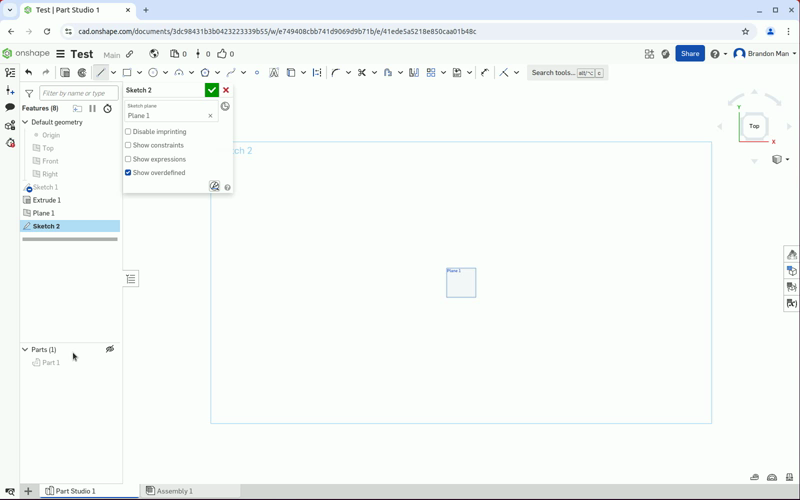
key_down(shift)
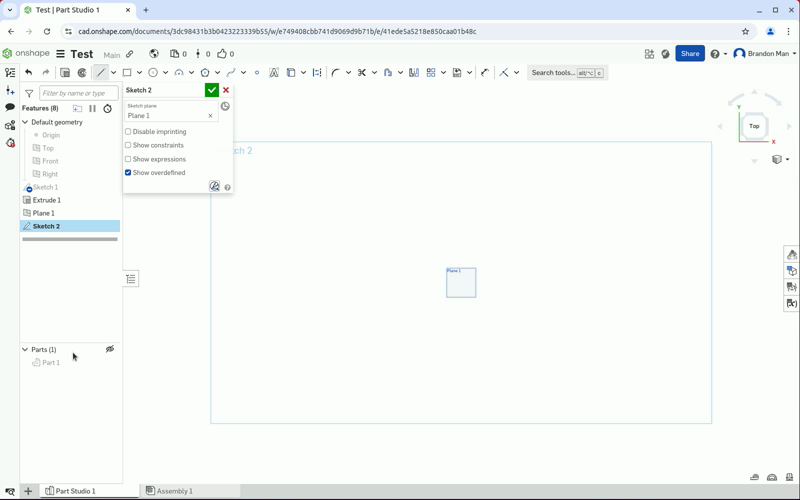
mouse_move(358, 308)
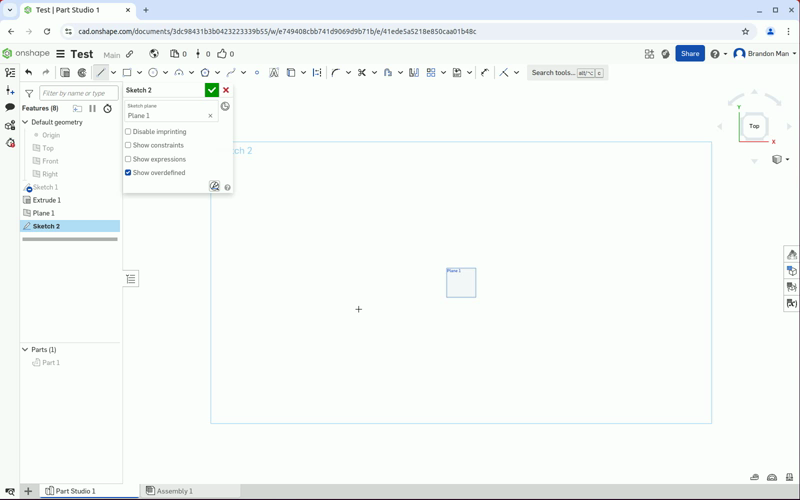
click(358, 308)
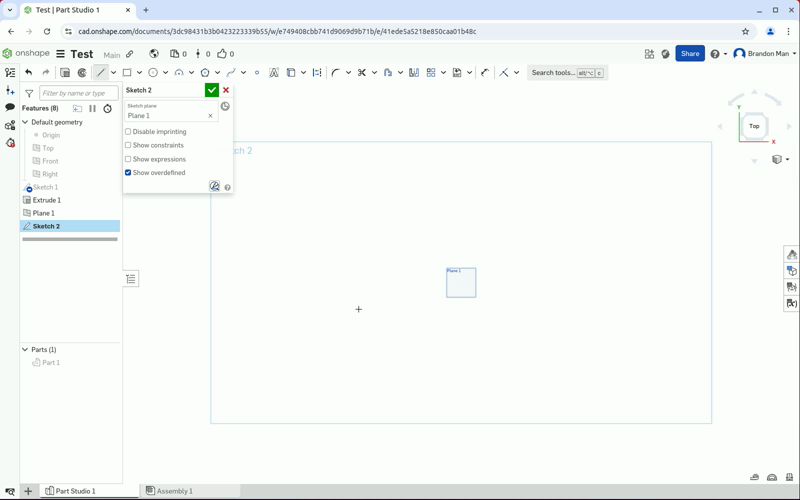
key_up(shift)
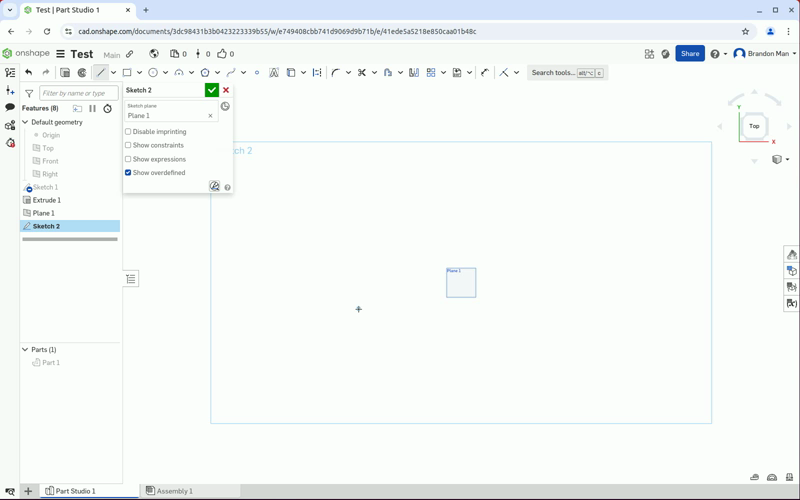
key_down(shift)
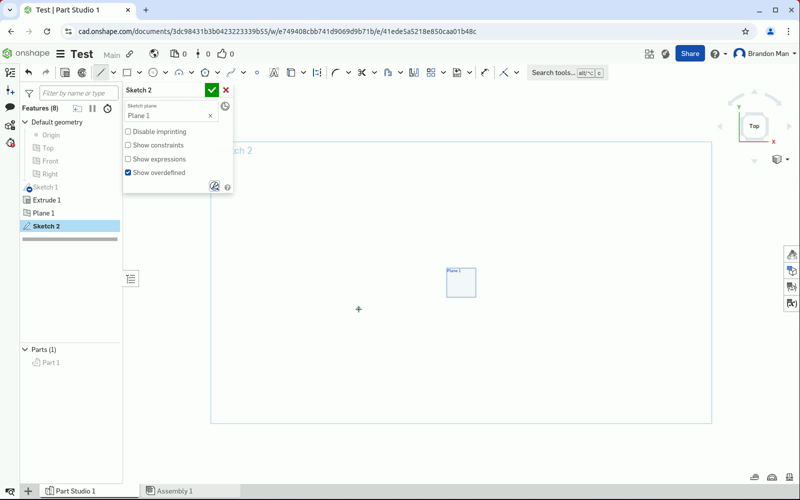
mouse_move(388, 308)
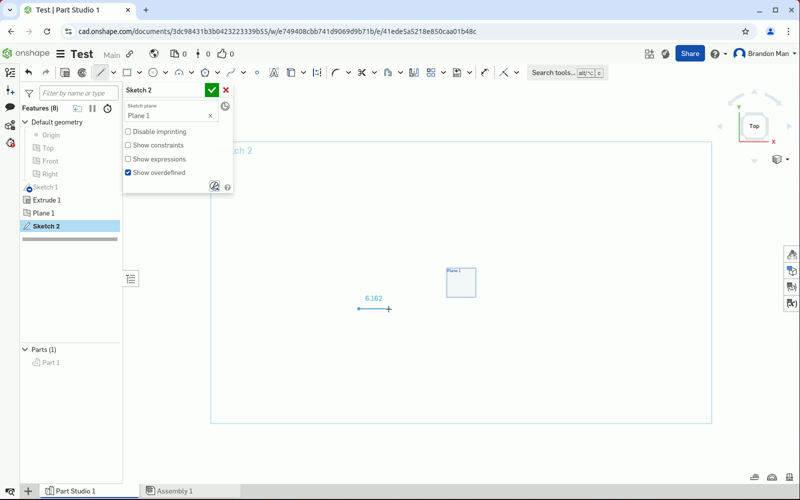
mouse_move(399, 308)
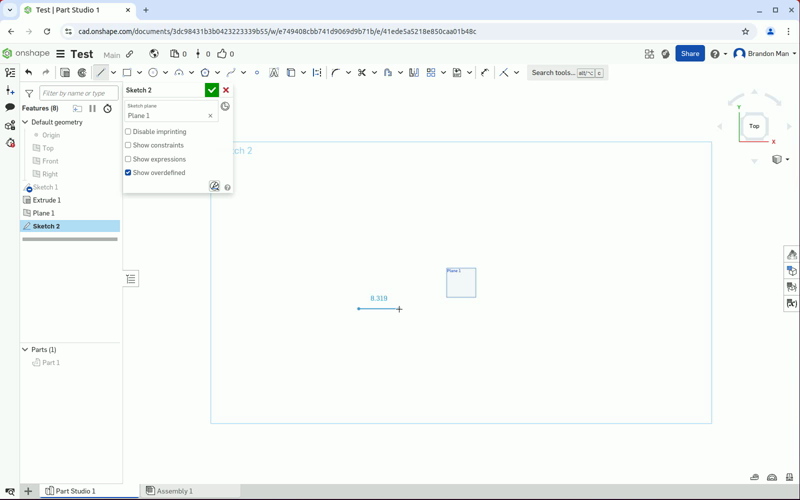
click(399, 308)
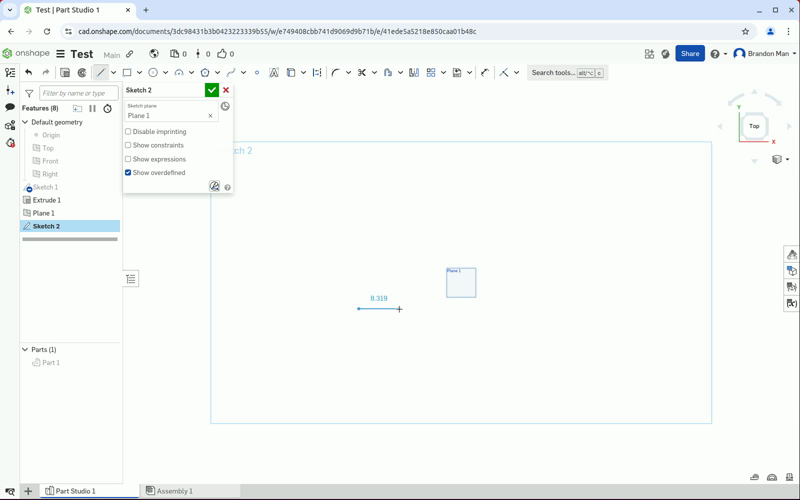
key_up(shift)
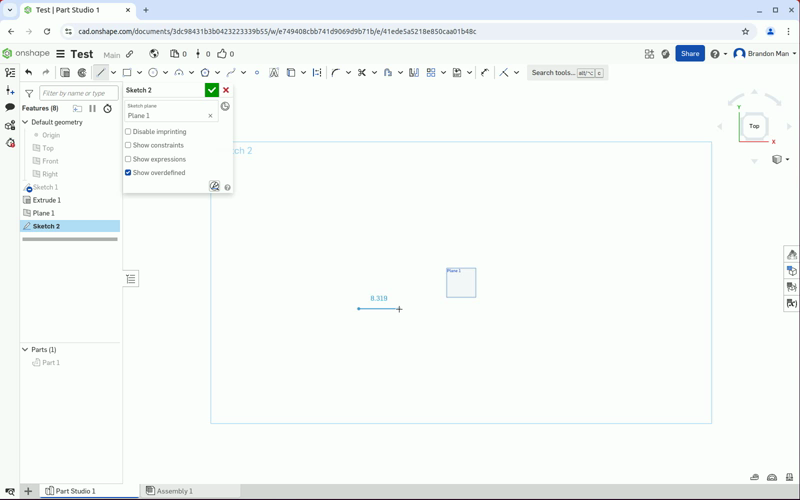
key_down(shift)
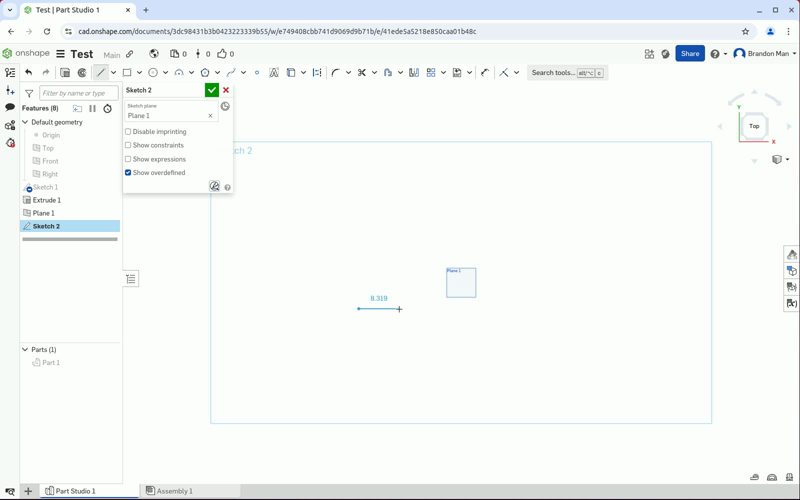
mouse_move(429, 308)
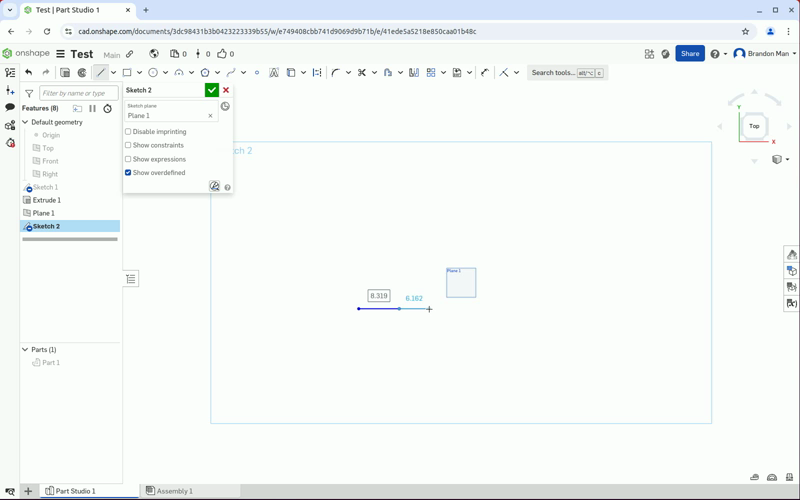
mouse_move(399, 288)
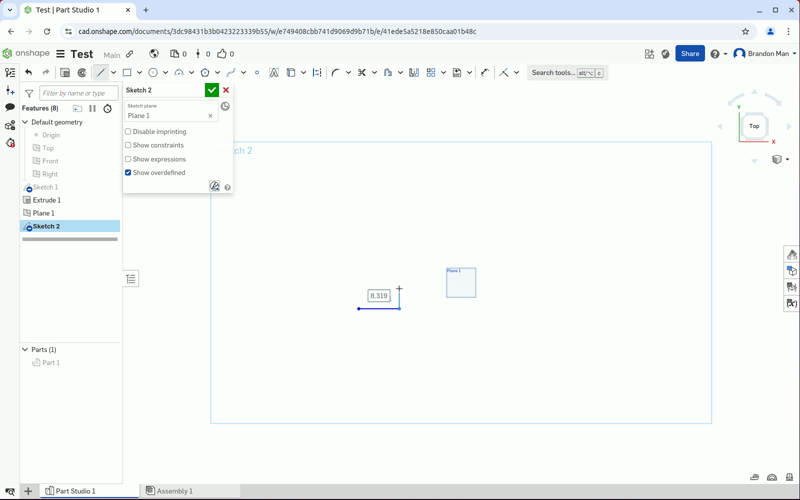
click(399, 288)
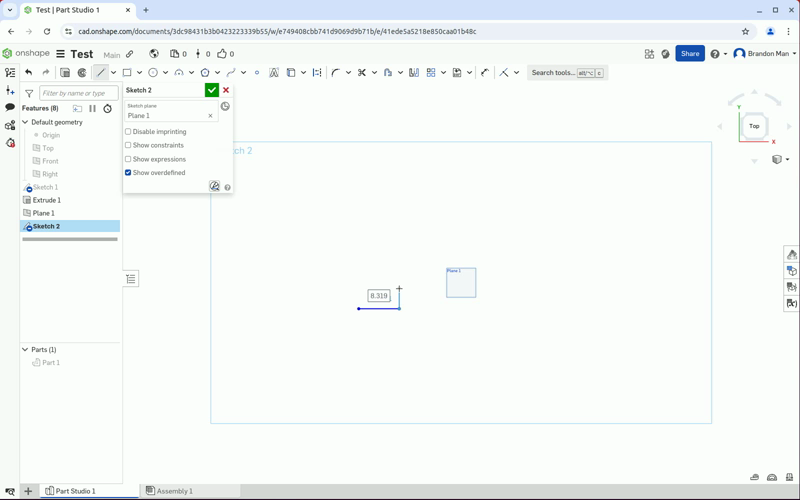
key_up(shift)
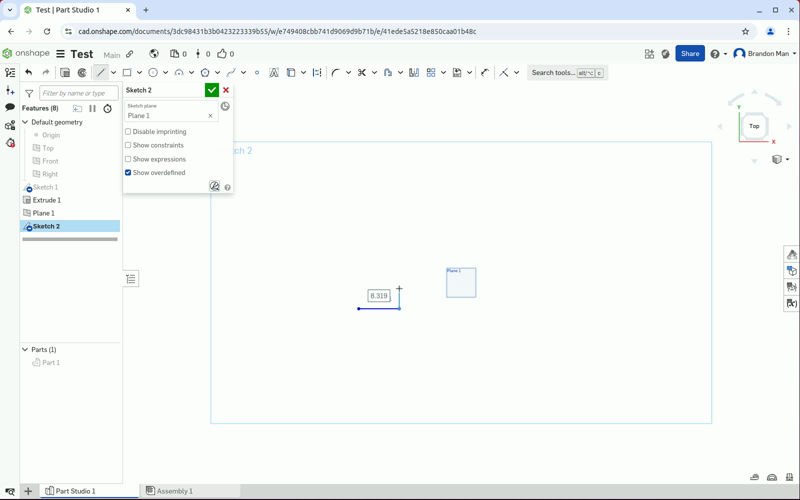
key_down(shift)
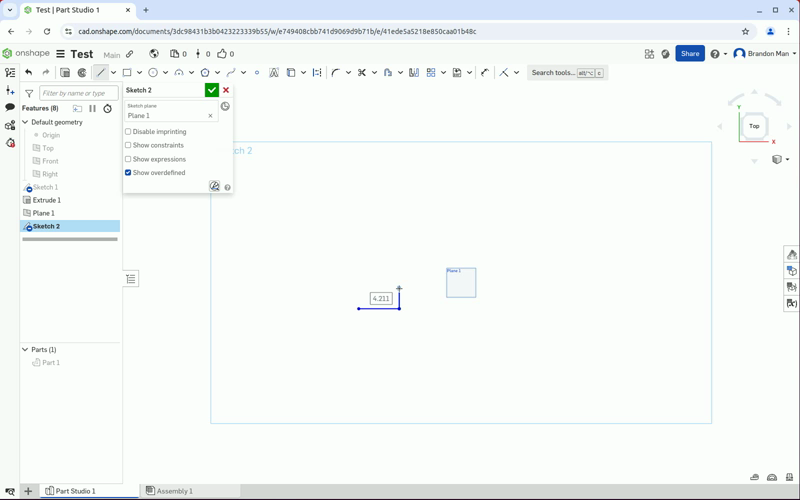
mouse_move(429, 288)
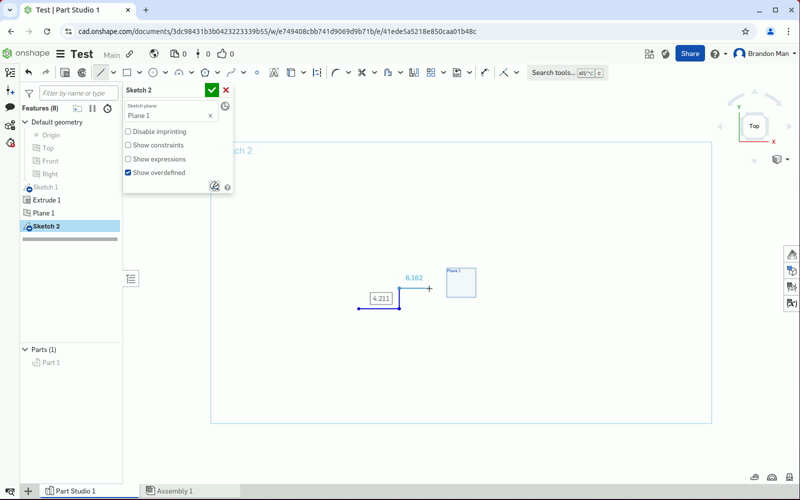
mouse_move(358, 288)
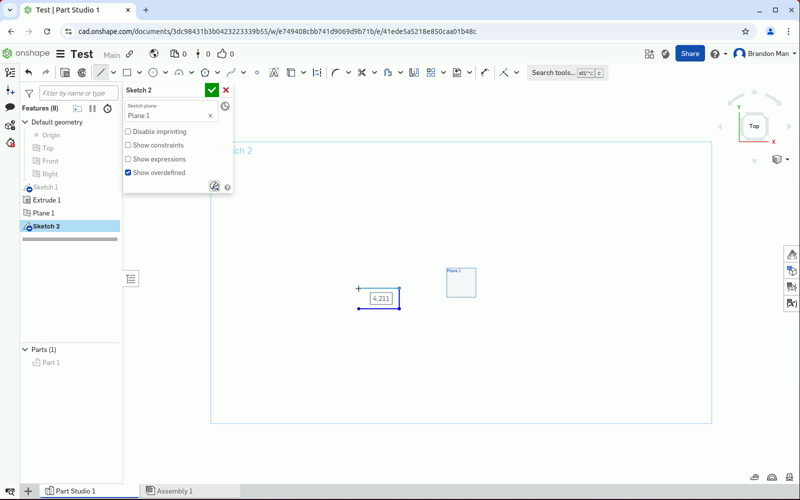
click(358, 288)
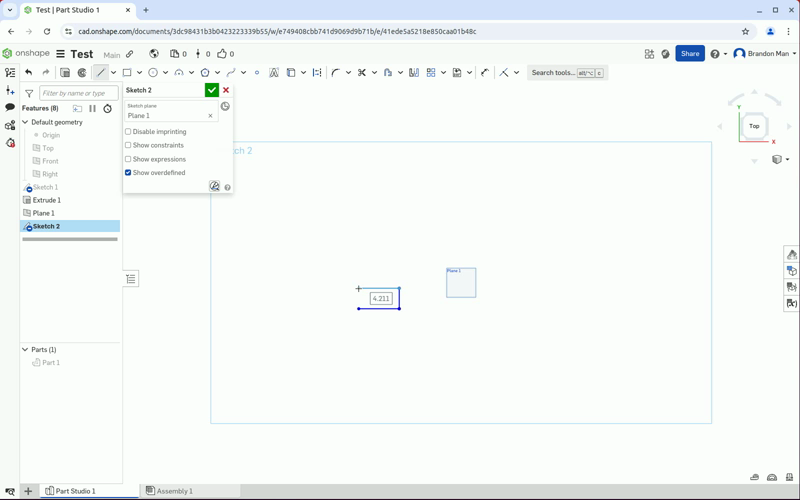
key_up(shift)
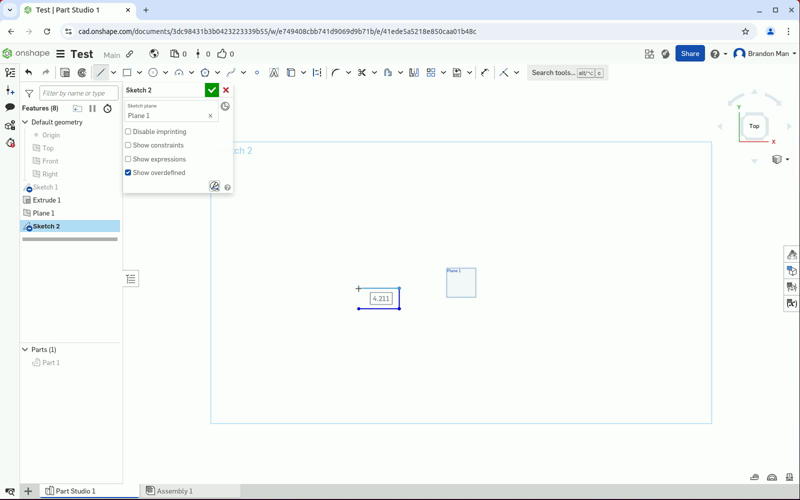
mouse_move(388, 288)
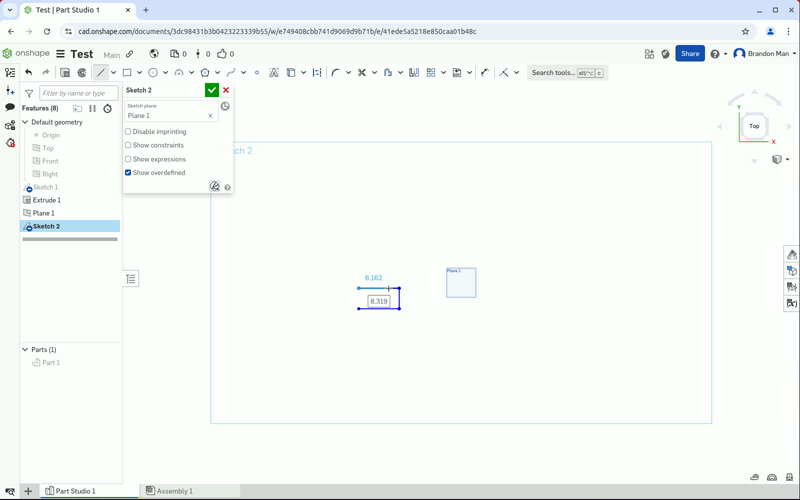
key_down(shift)
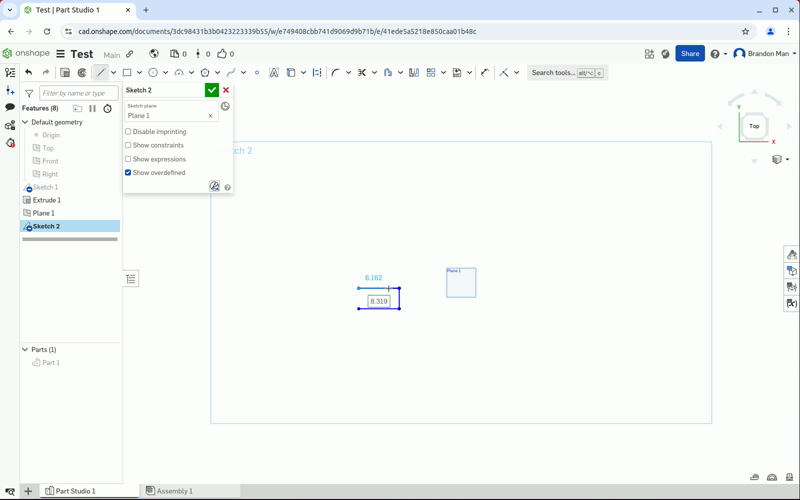
mouse_move(358, 308)
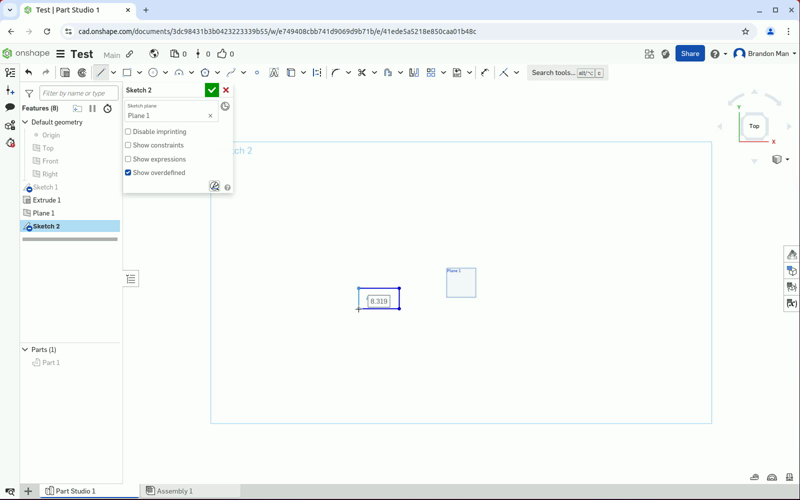
key_up(shift)
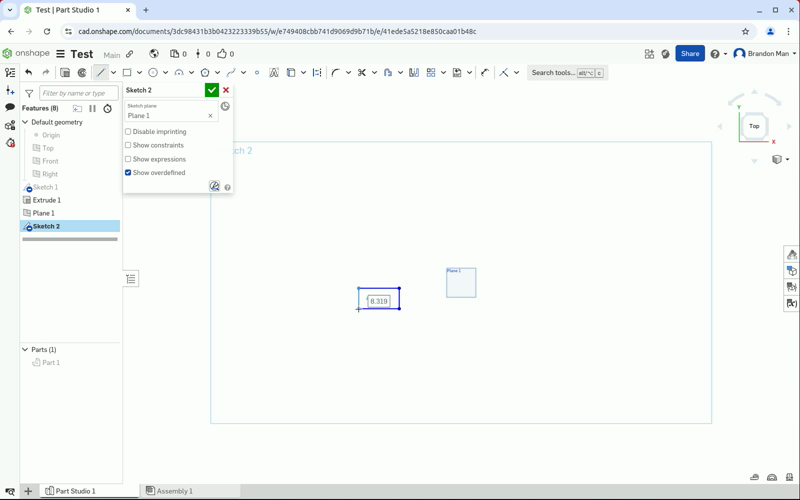
click(358, 308)
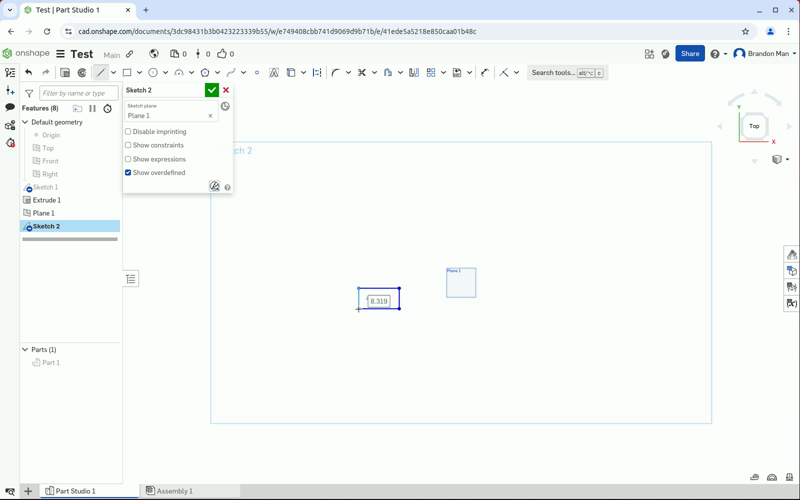
key(esc)
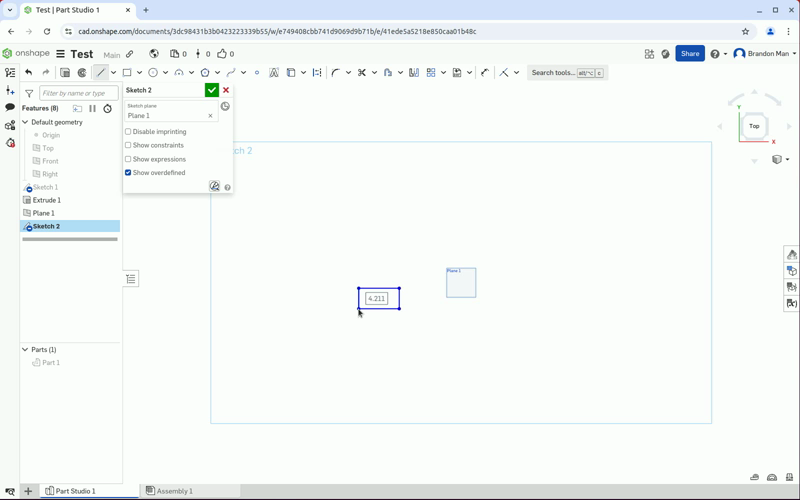
mouse_move(390, 301)
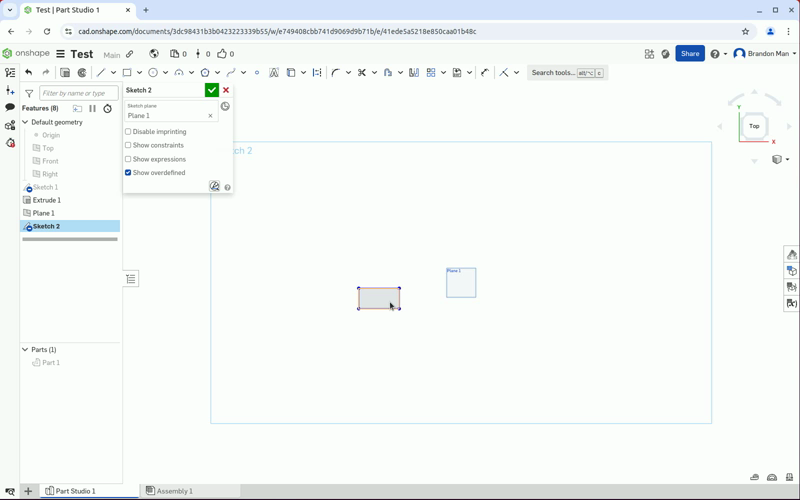
scroll(6)
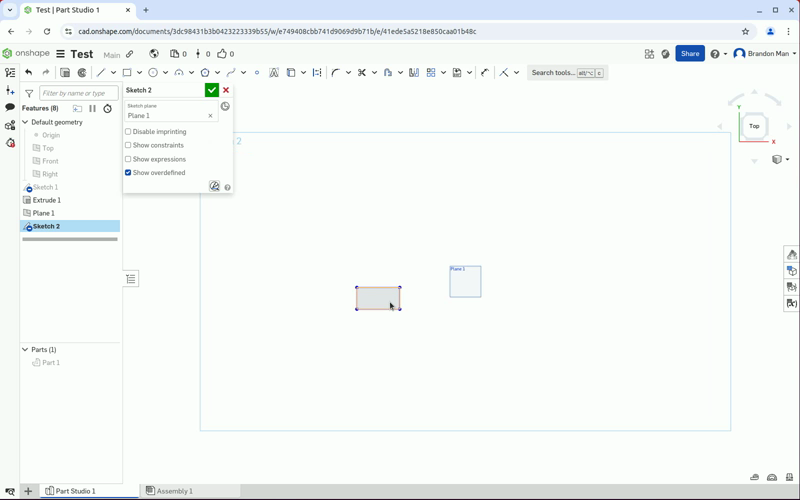
scroll(6)
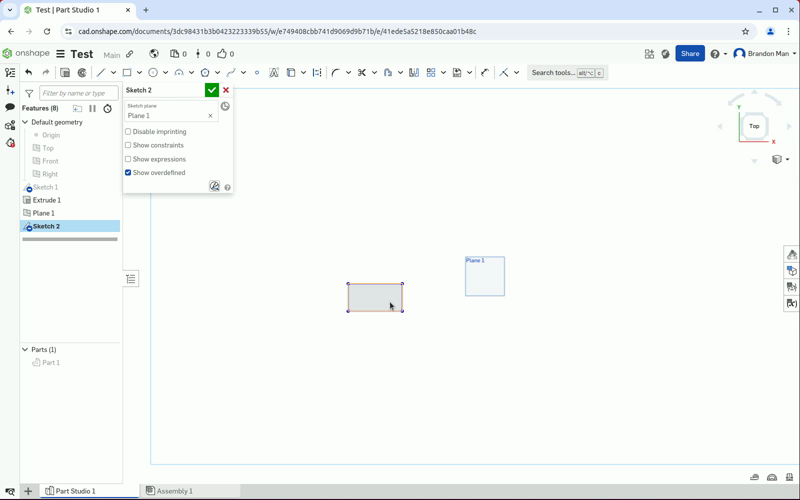
scroll(6)
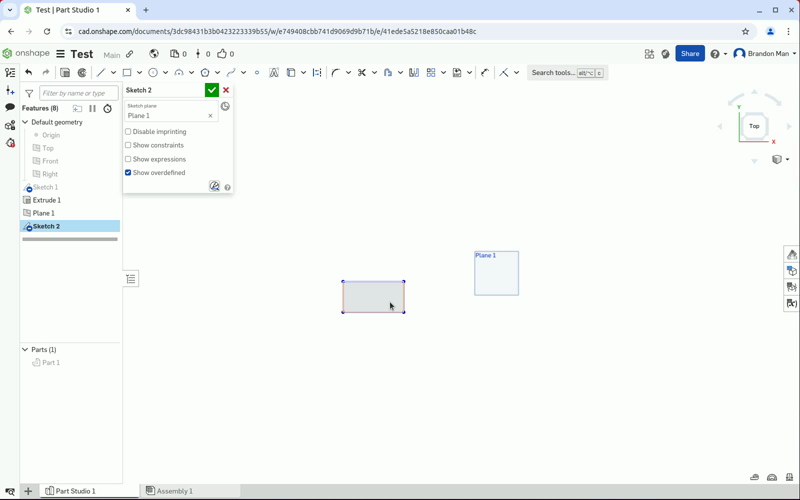
scroll(6)
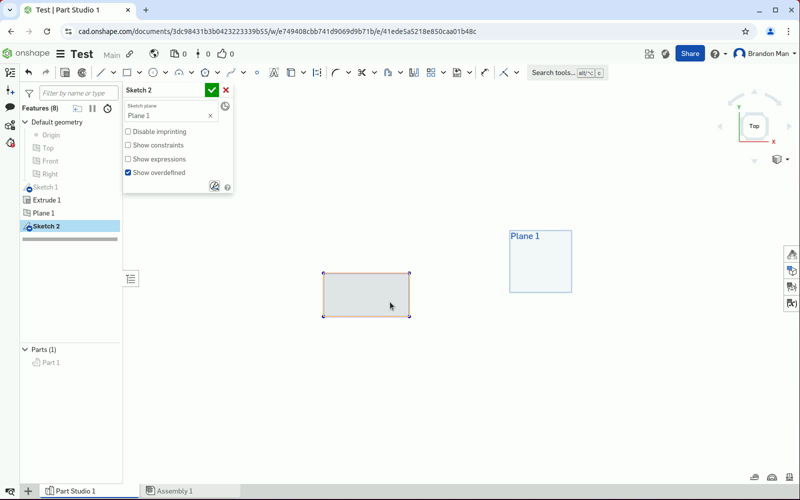
scroll(6)
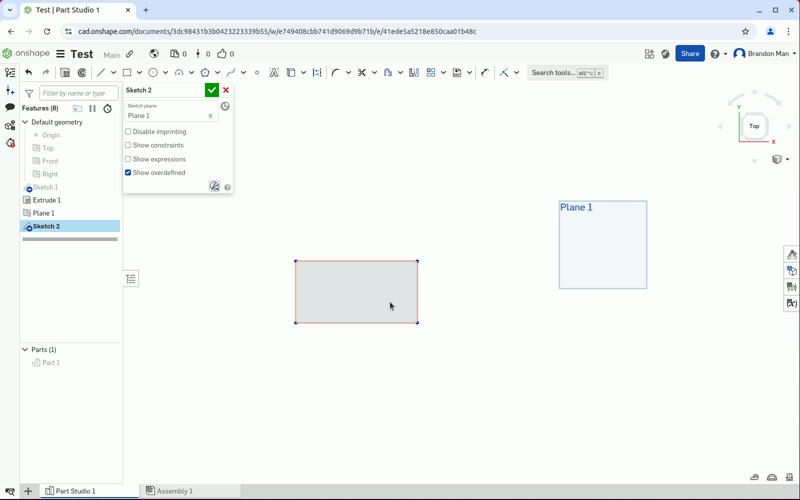
scroll(6)
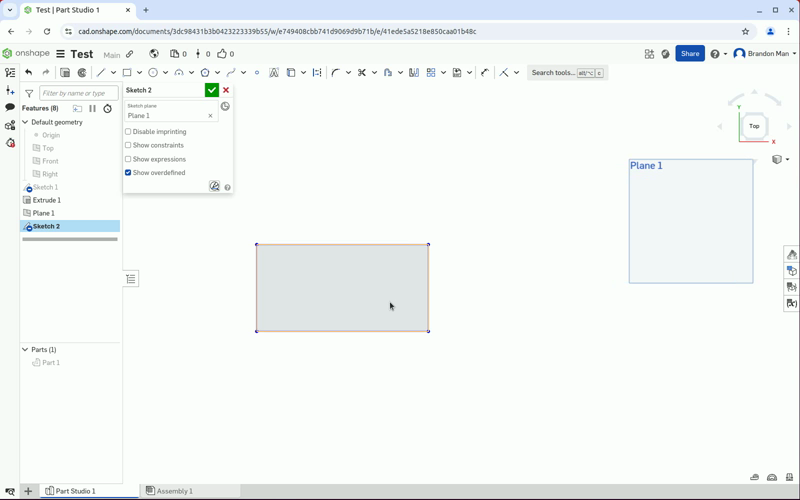
scroll(6)
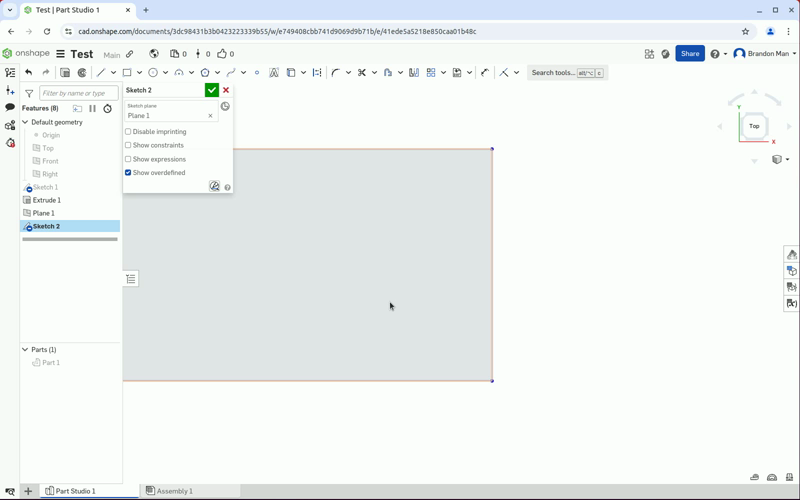
click(390, 301)
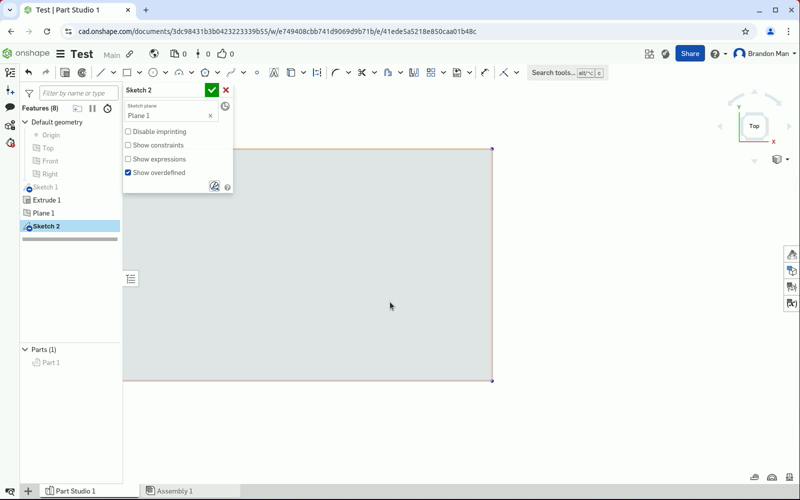
scroll(-6)
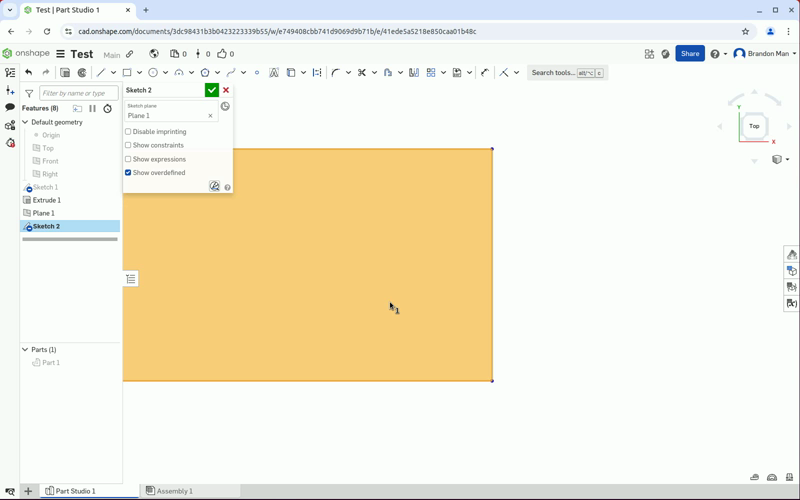
scroll(-6)
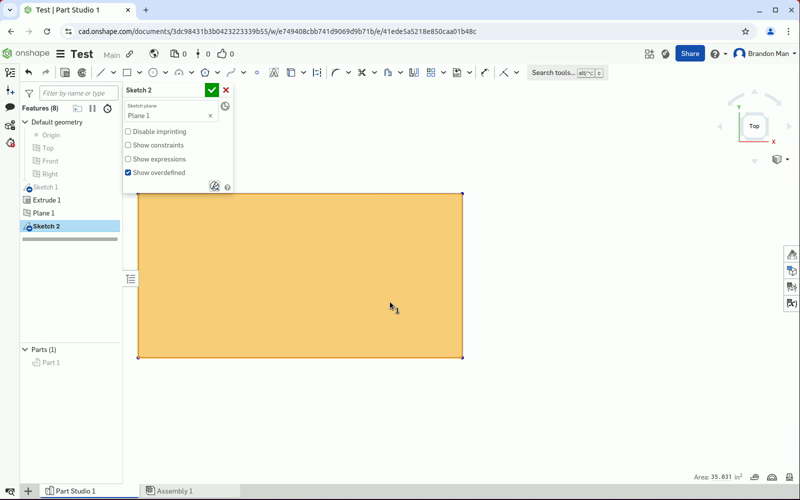
scroll(-6)
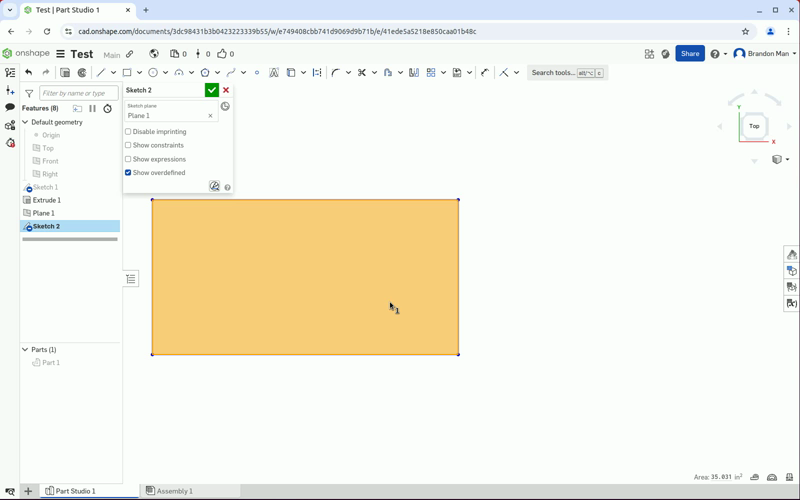
scroll(-6)
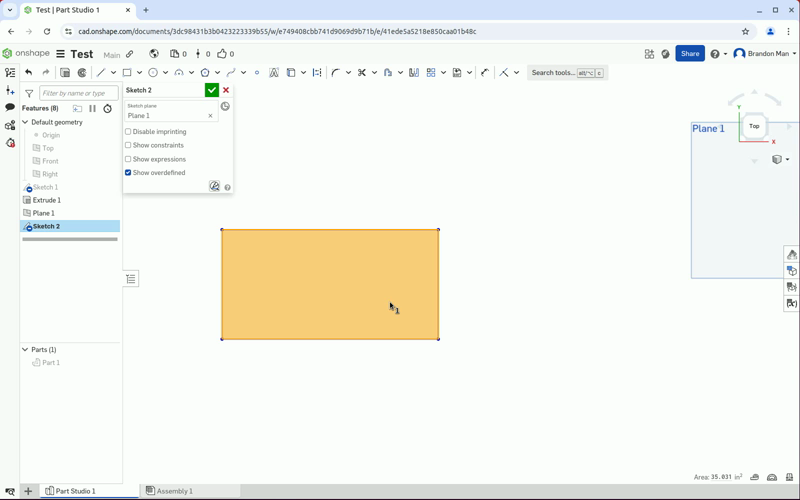
scroll(-6)
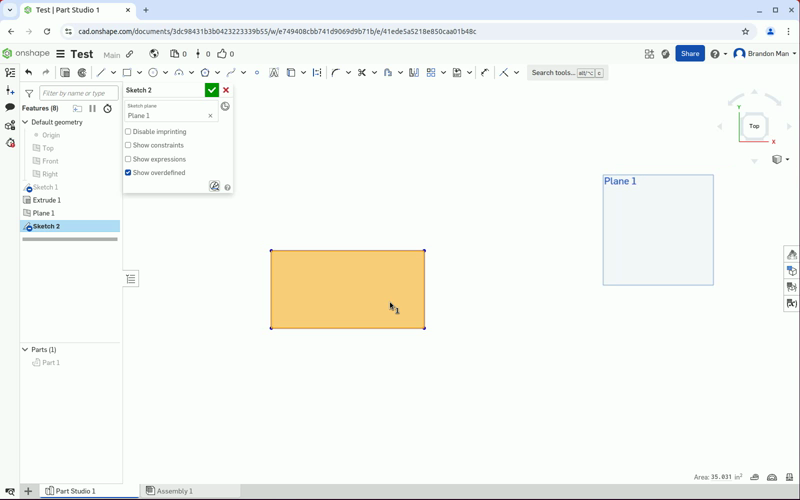
scroll(-6)
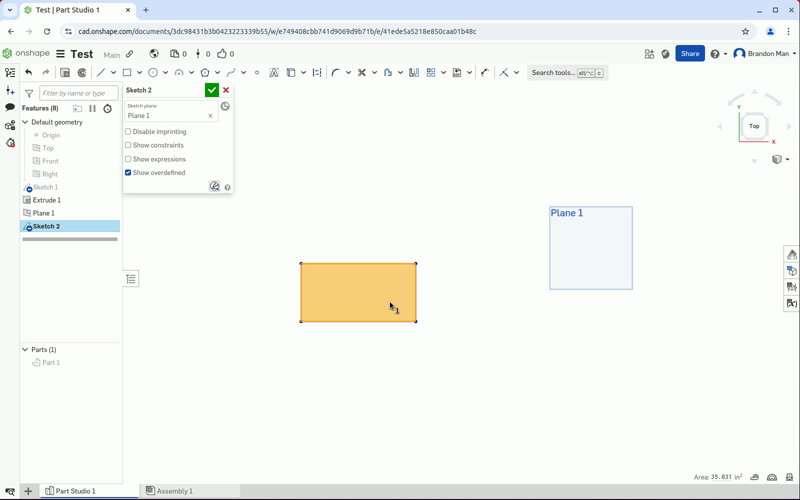
scroll(-6)
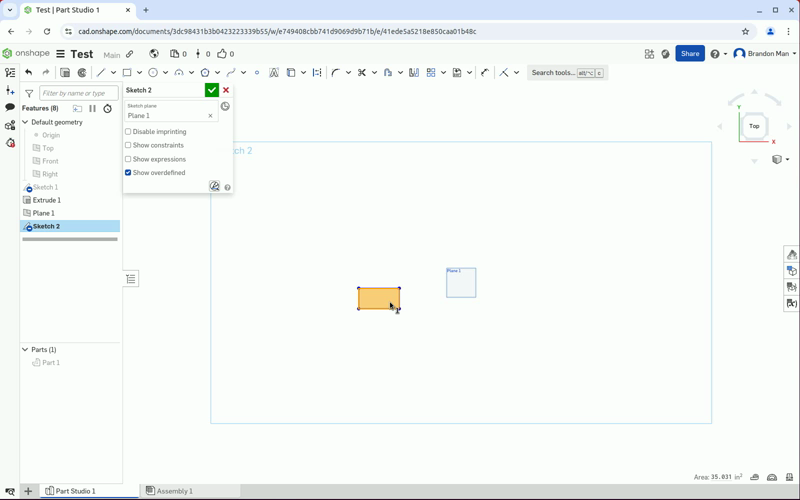
mouse_move(73, 352)
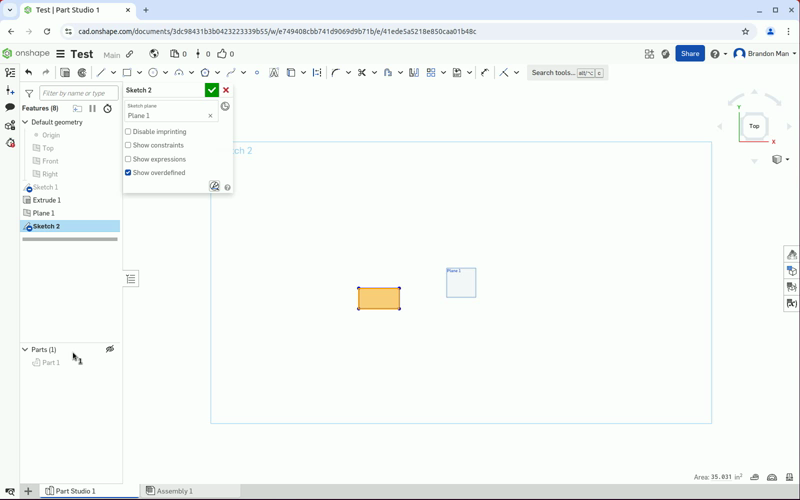
key(shift+y)
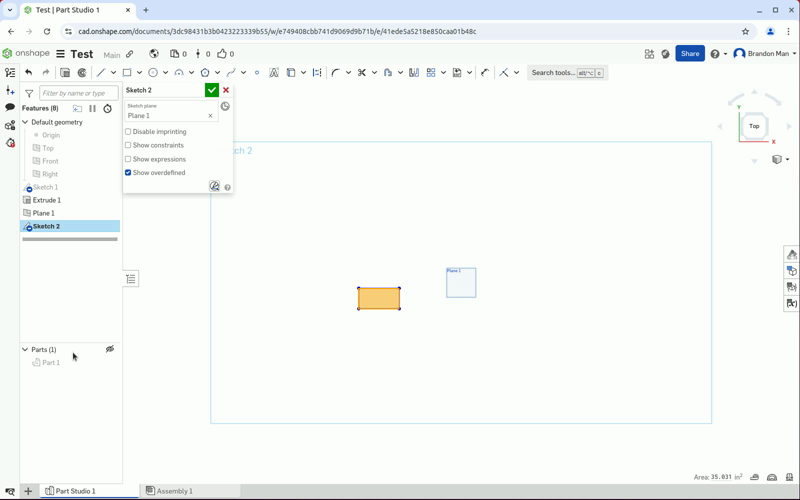
key(shift+e)
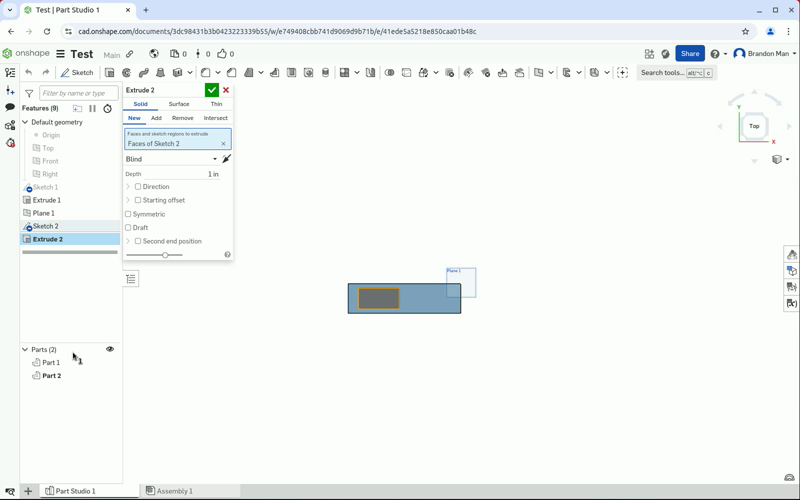
mouse_move(143, 106)
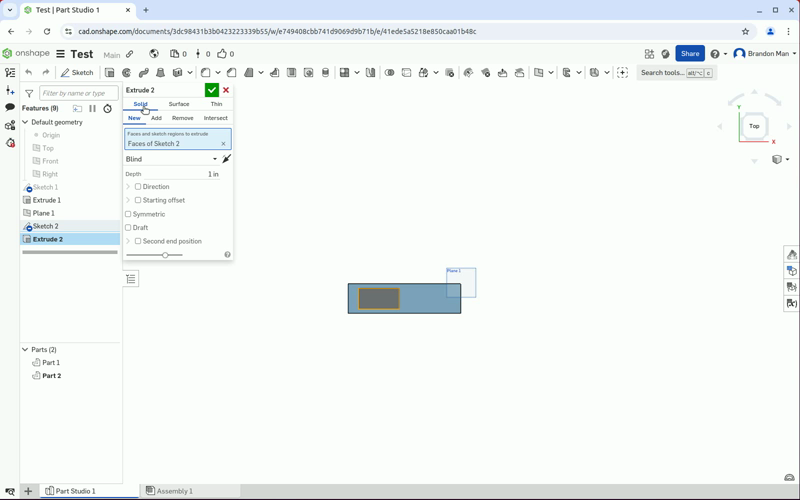
click(143, 106)
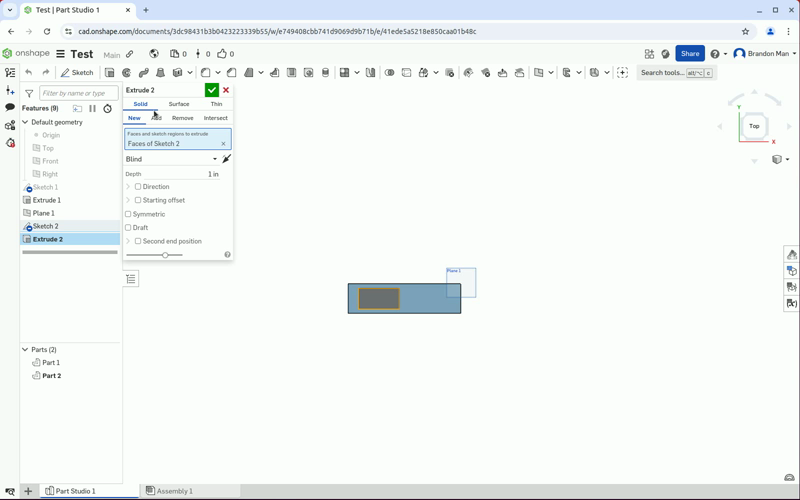
mouse_move(186, 120)
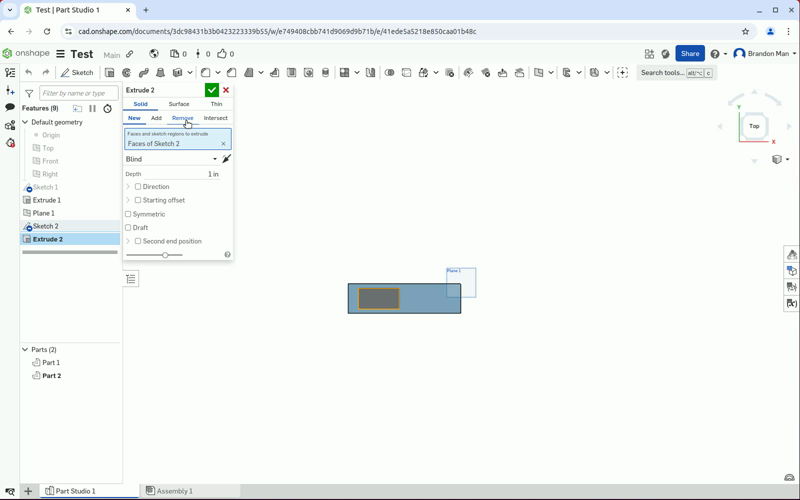
click(186, 120)
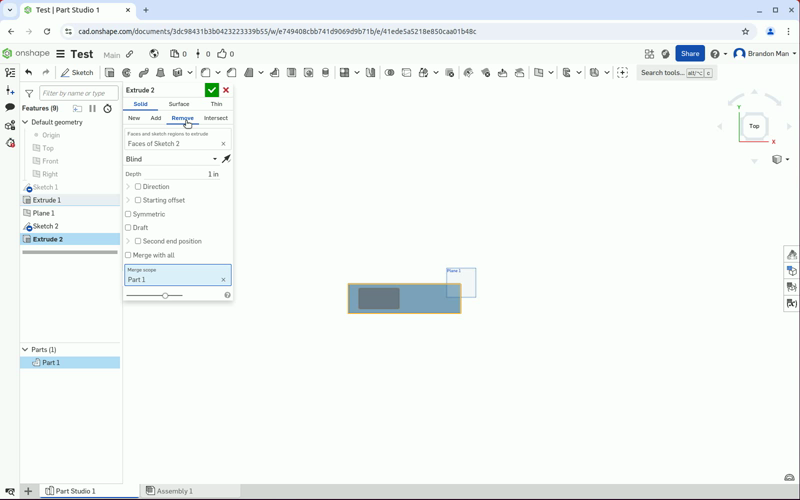
key(tab, 4)
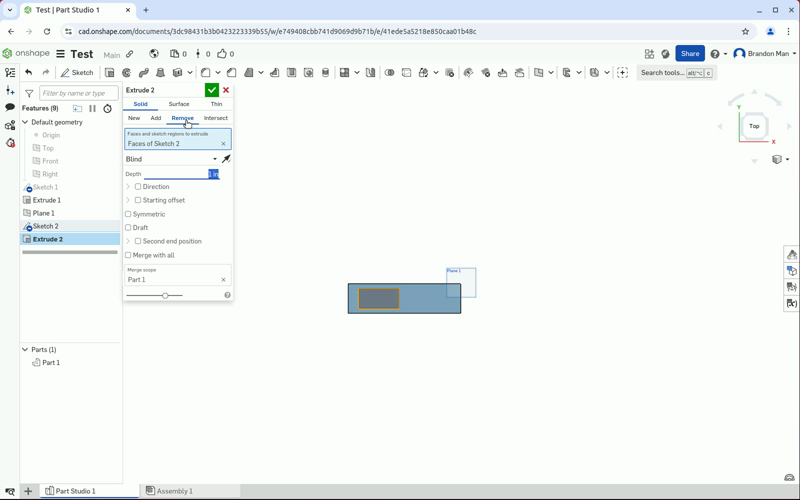
text(2.407)
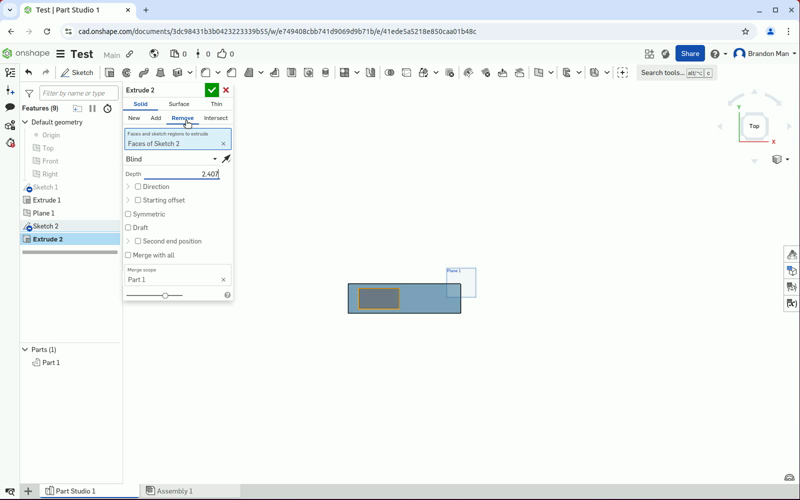
key(tab, 6)
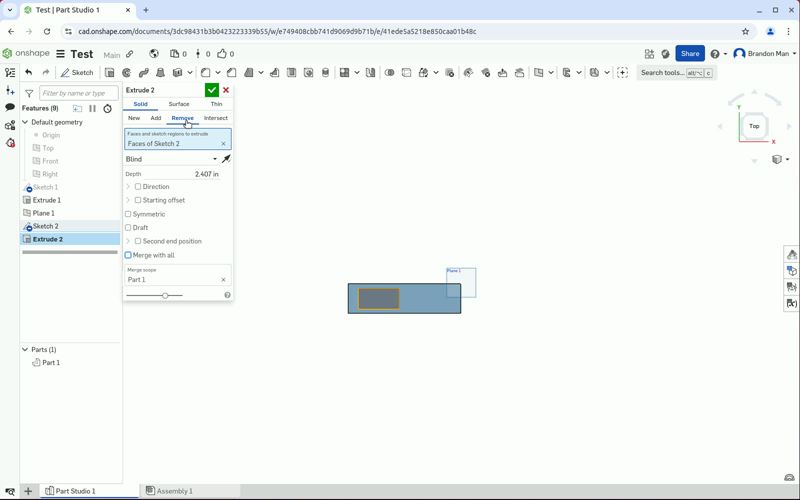
key(space)
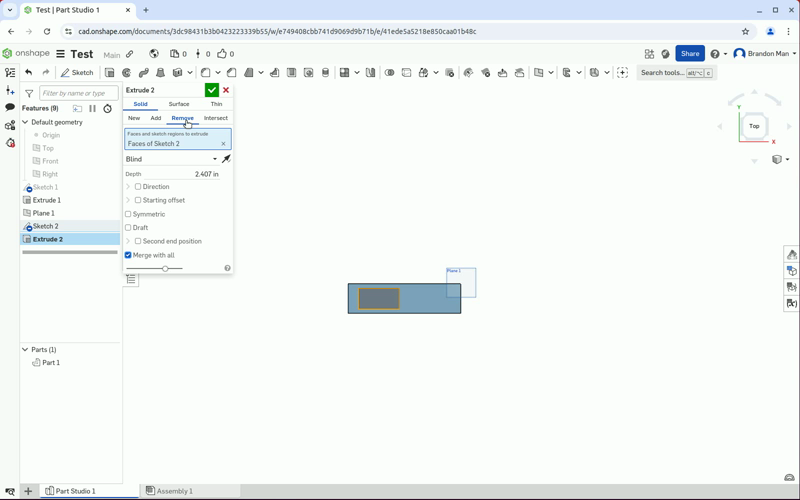
key(enter)
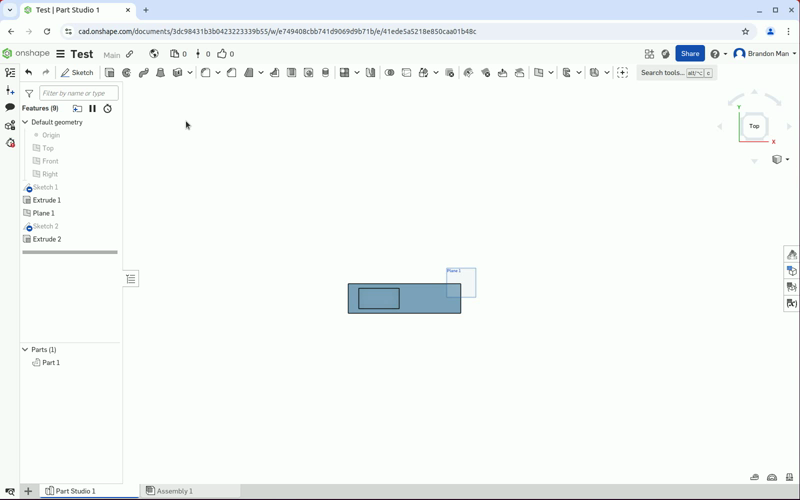
key(shift+h)
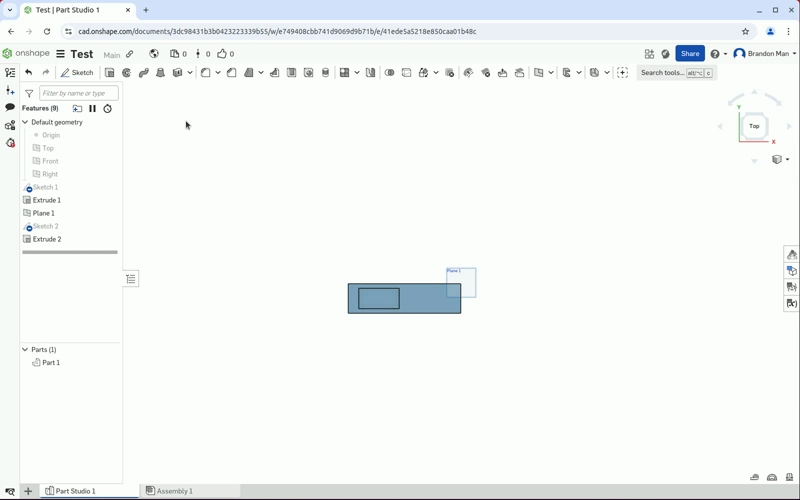
key(shift+h)
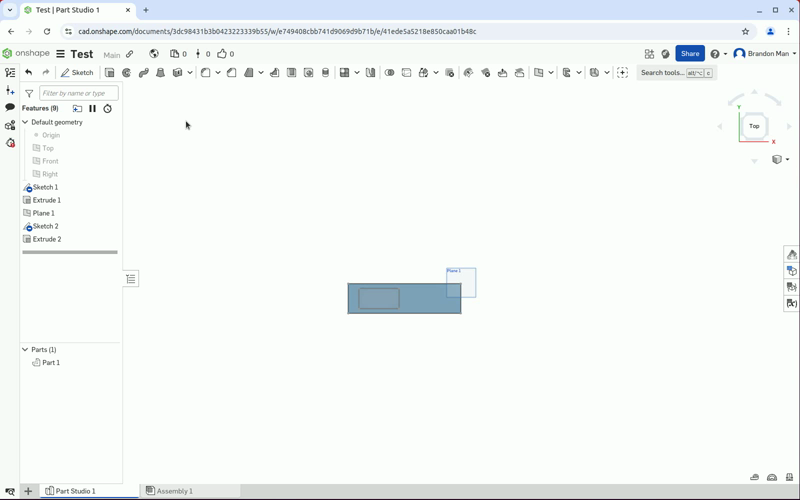
key(shift+7)
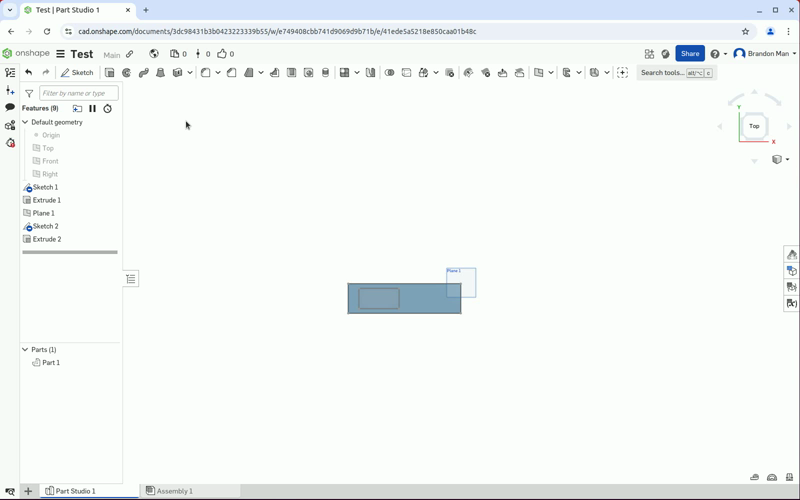
key(up, 3)
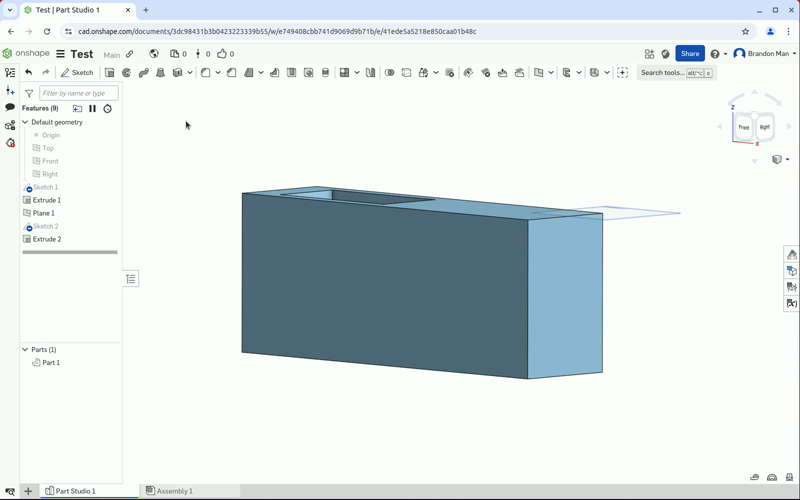
key(left, 3)
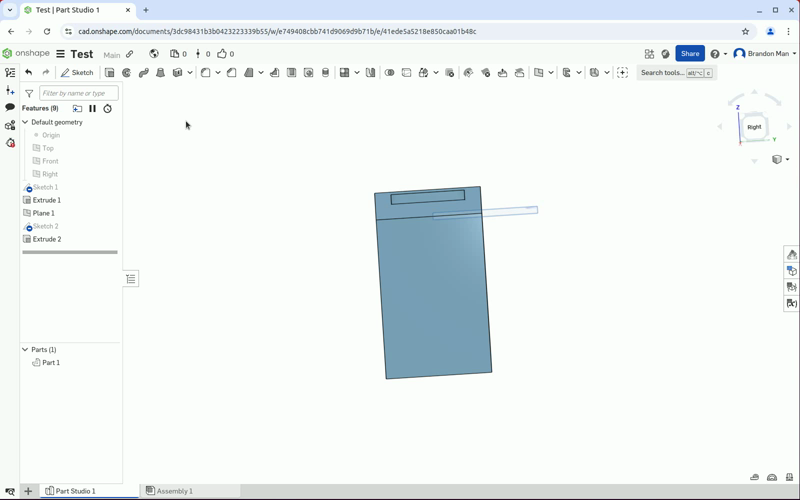
key(right, 3)
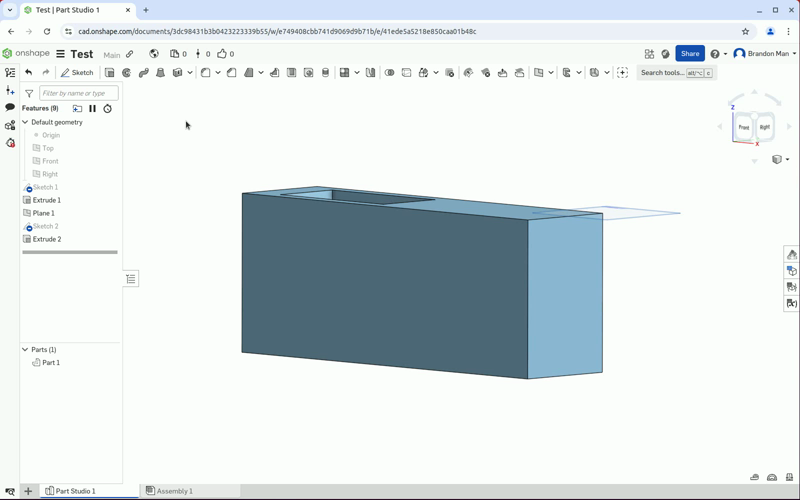
key(down, 3)
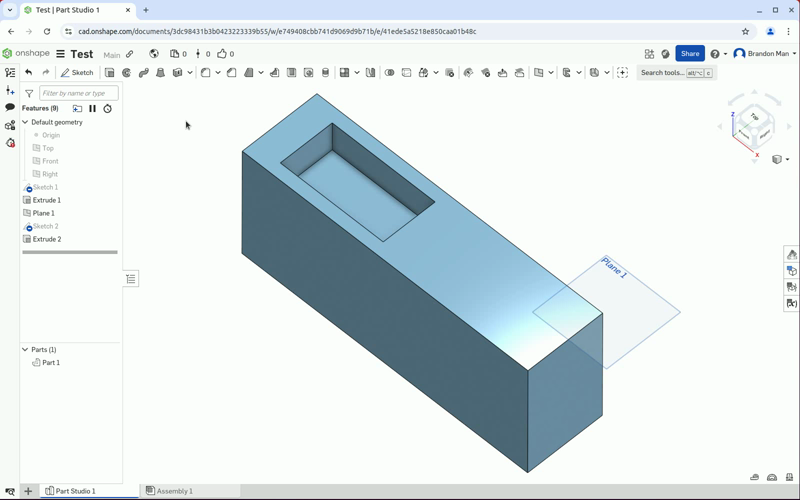
mouse_move(73, 189)
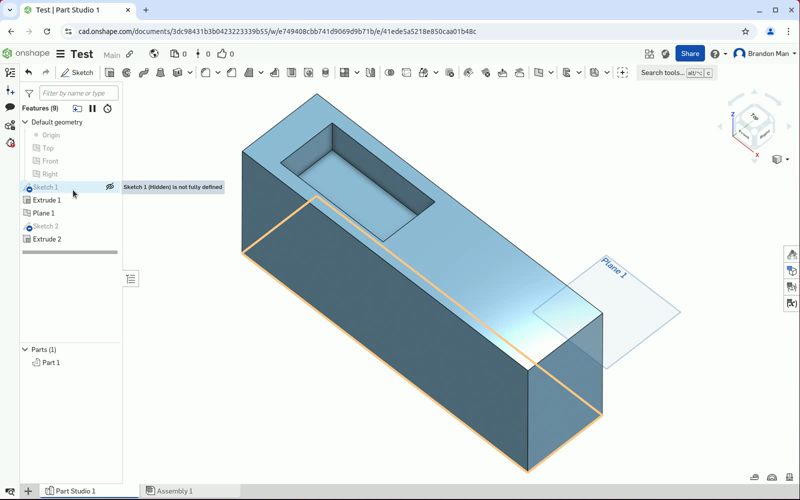
click(73, 189)